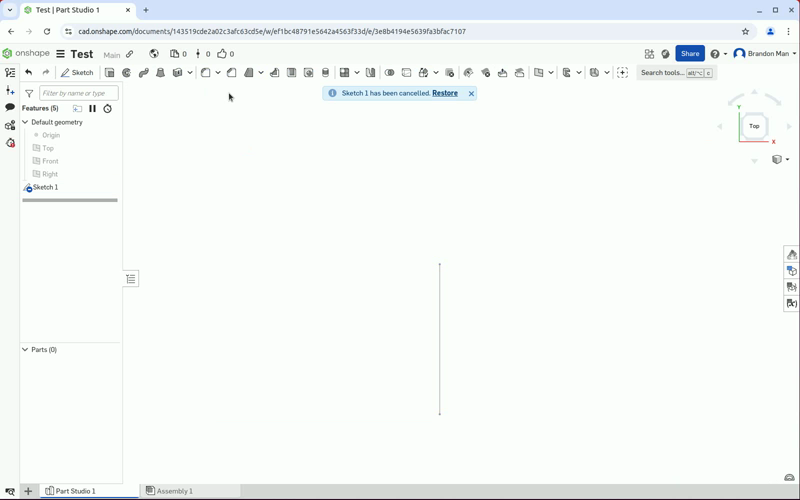
key(shift+h)
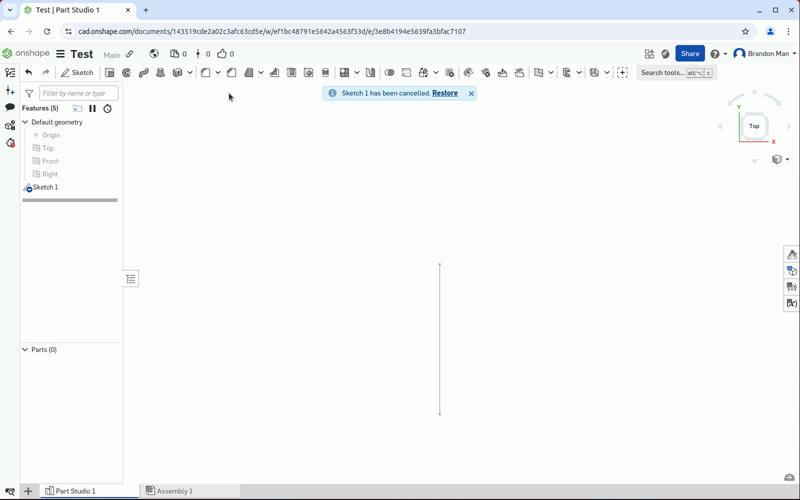
key(shift+s)
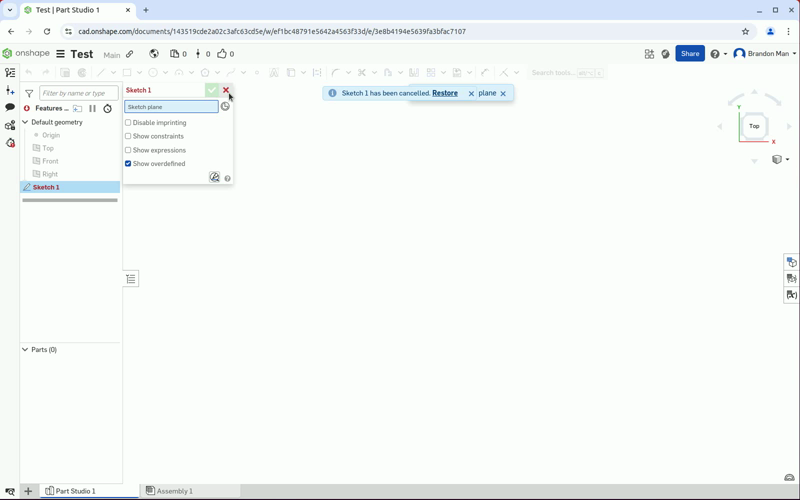
mouse_move(73, 150)
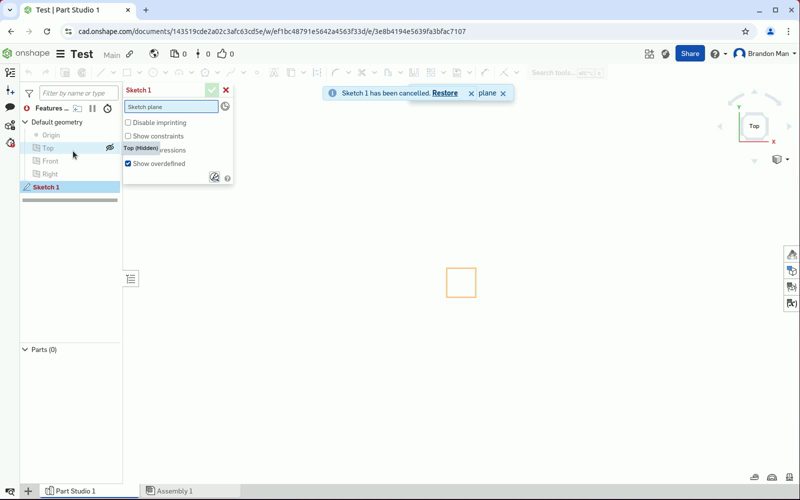
click(73, 150)
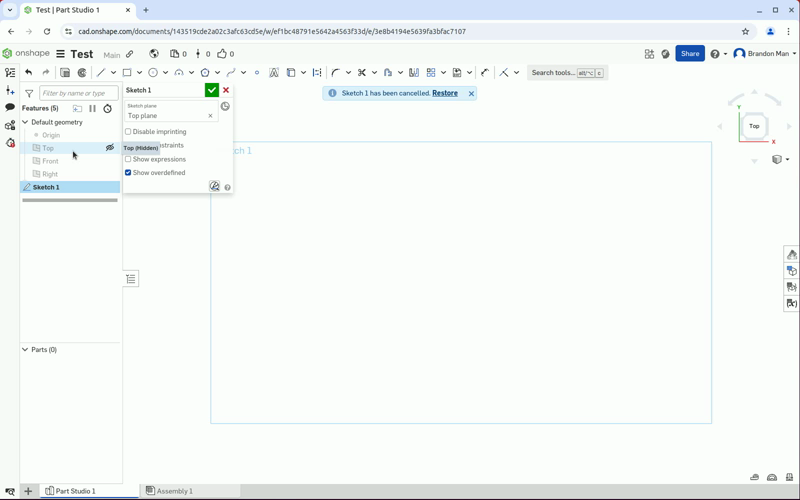
mouse_move(73, 352)
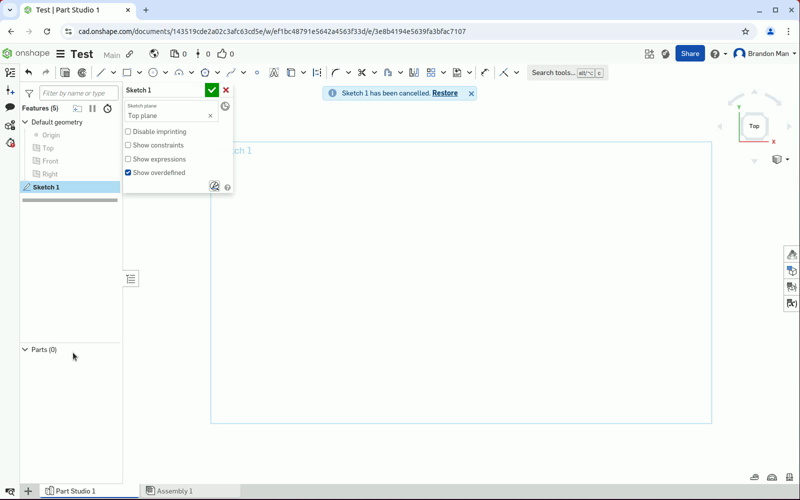
key(y)
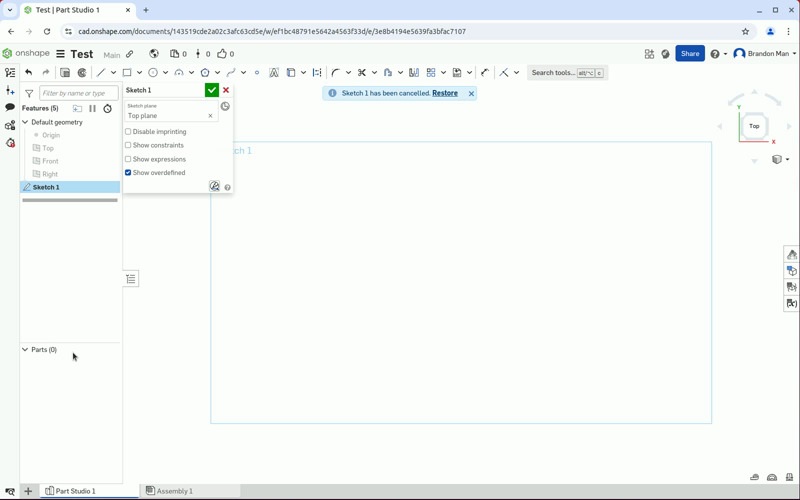
key(l)
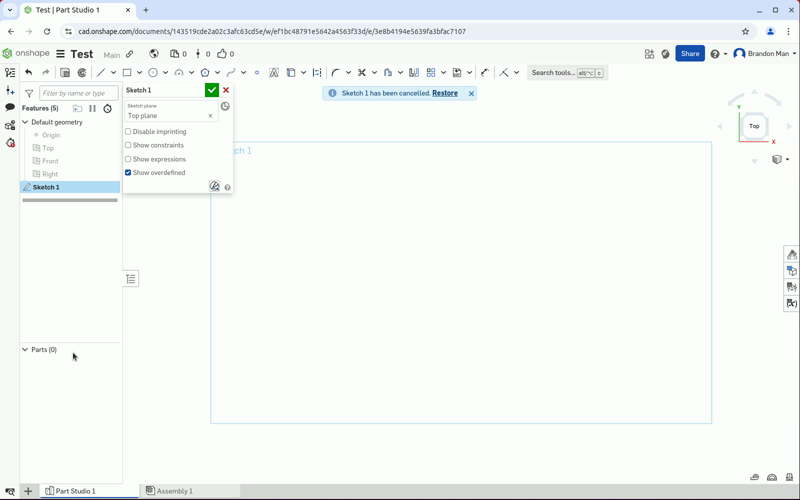
key_down(shift)
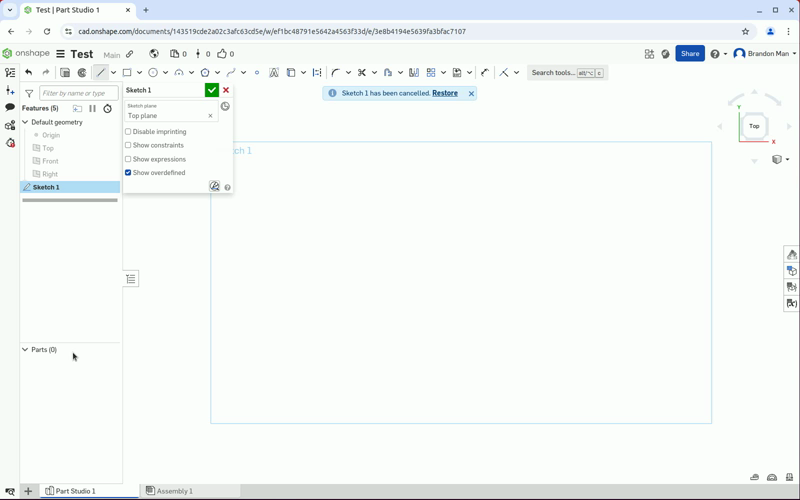
mouse_move(349, 282)
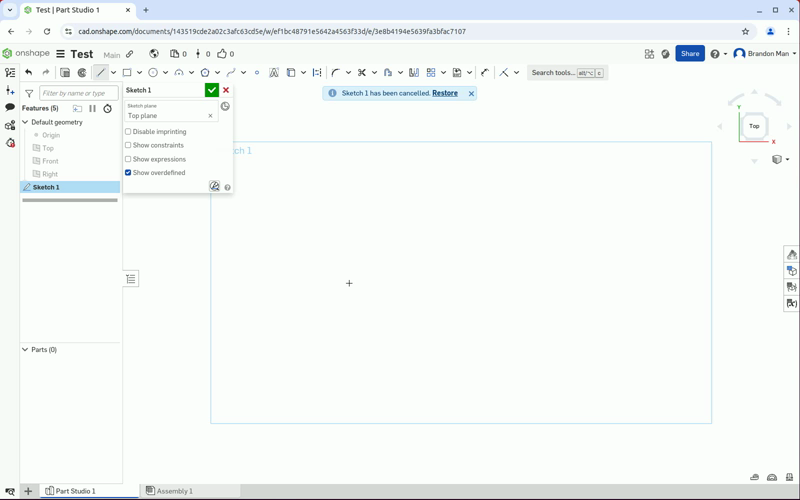
click(349, 282)
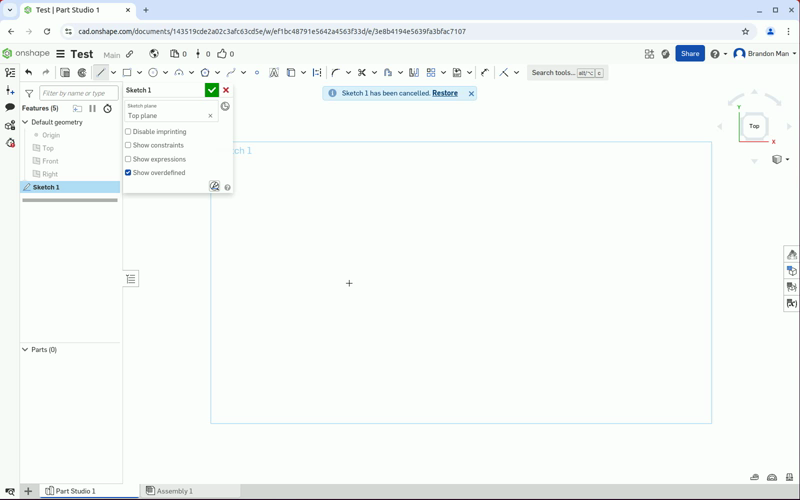
key_up(shift)
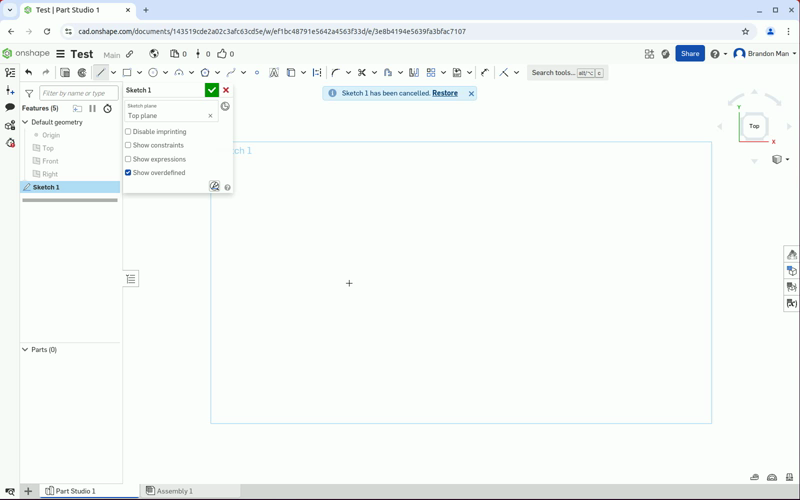
key_down(shift)
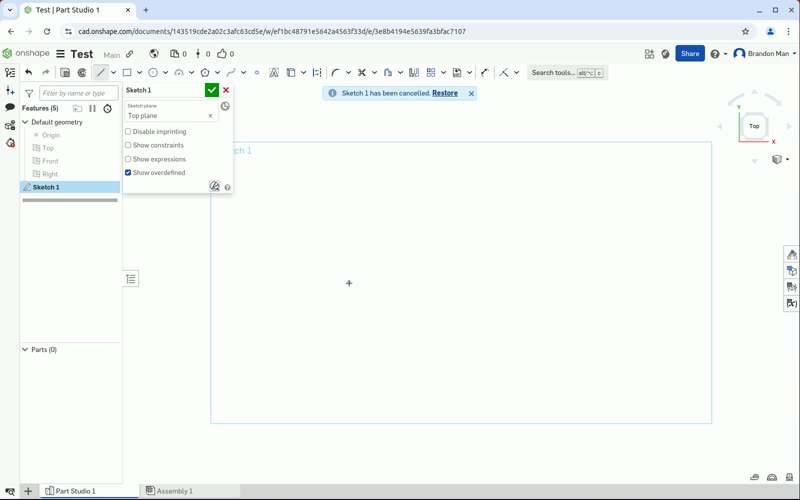
mouse_move(405, 378)
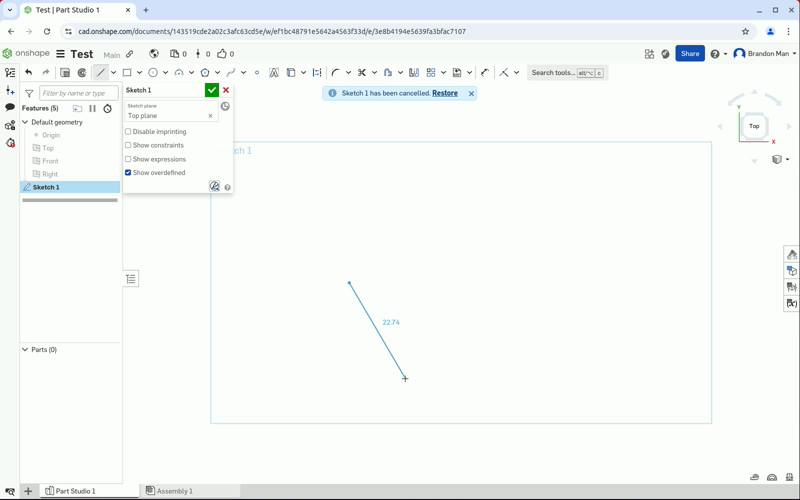
click(405, 378)
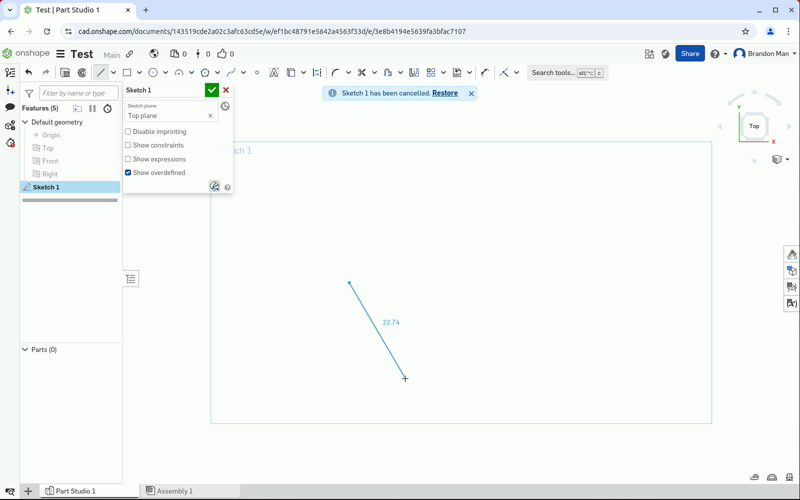
key_up(shift)
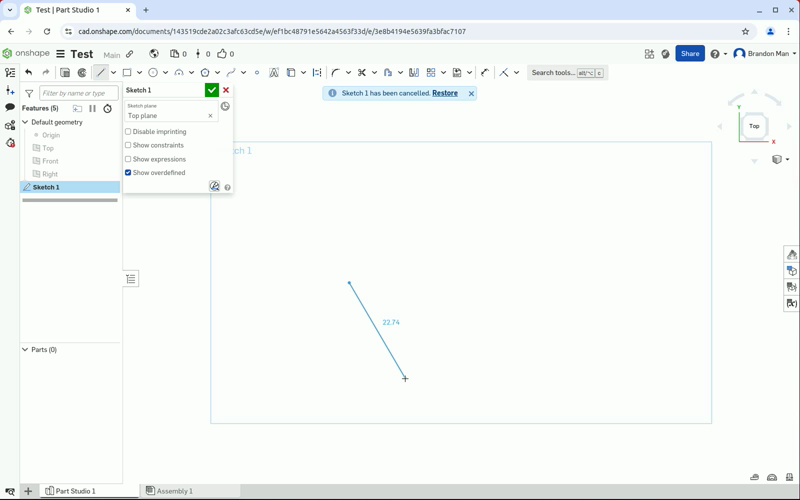
key_down(shift)
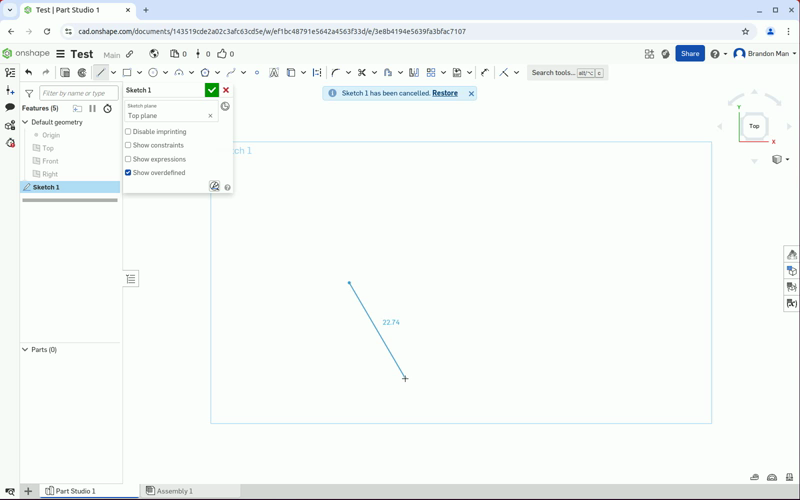
mouse_move(514, 378)
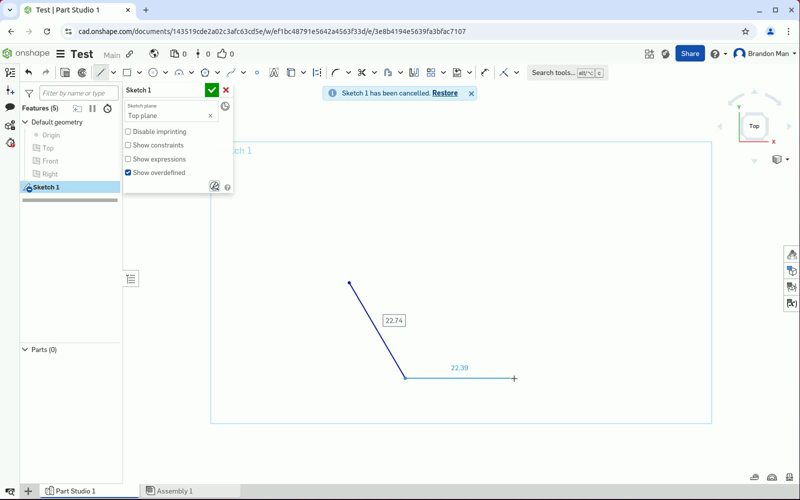
click(514, 378)
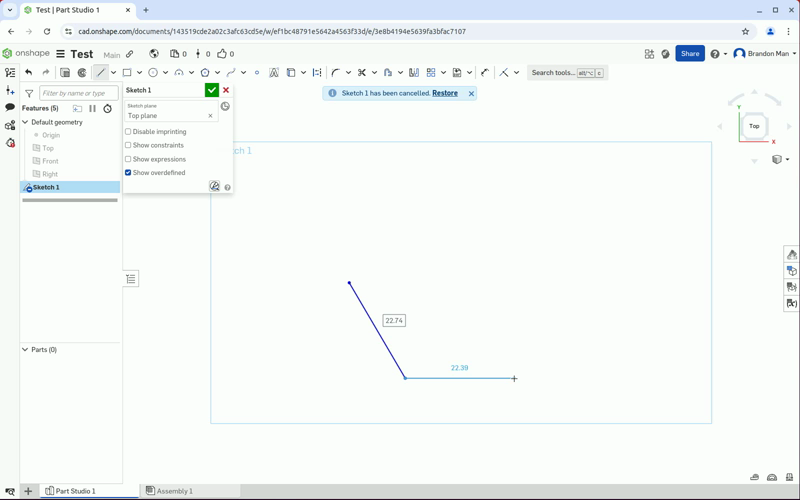
key_up(shift)
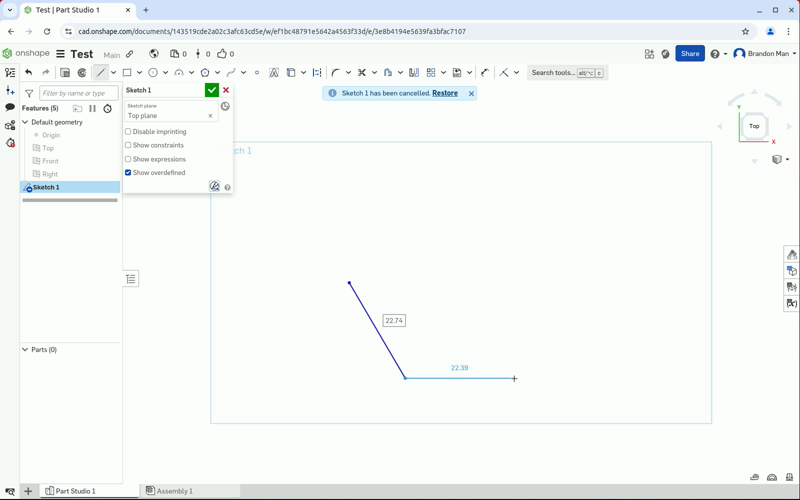
key_down(shift)
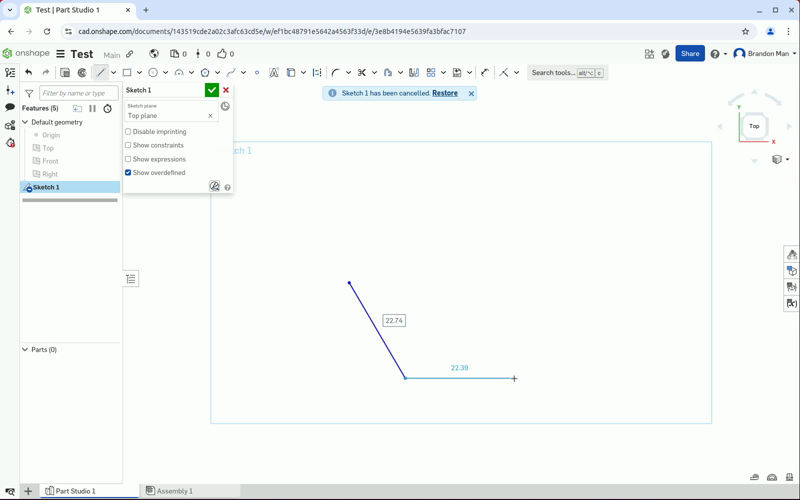
mouse_move(569, 282)
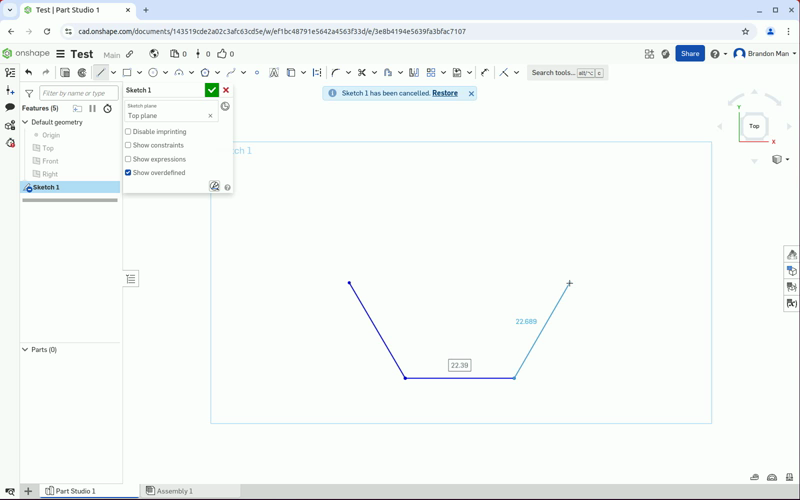
click(569, 282)
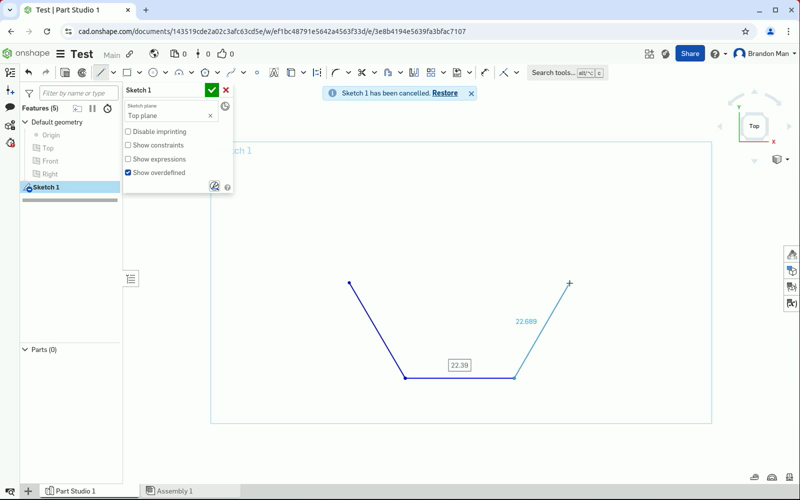
key_up(shift)
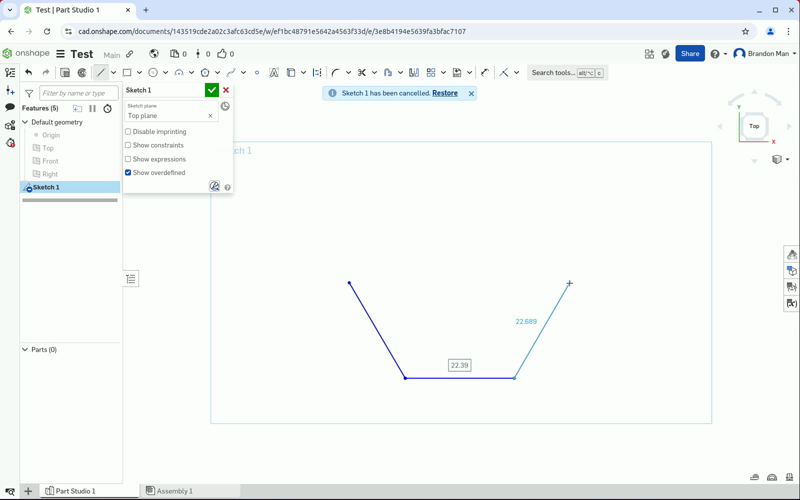
key_down(shift)
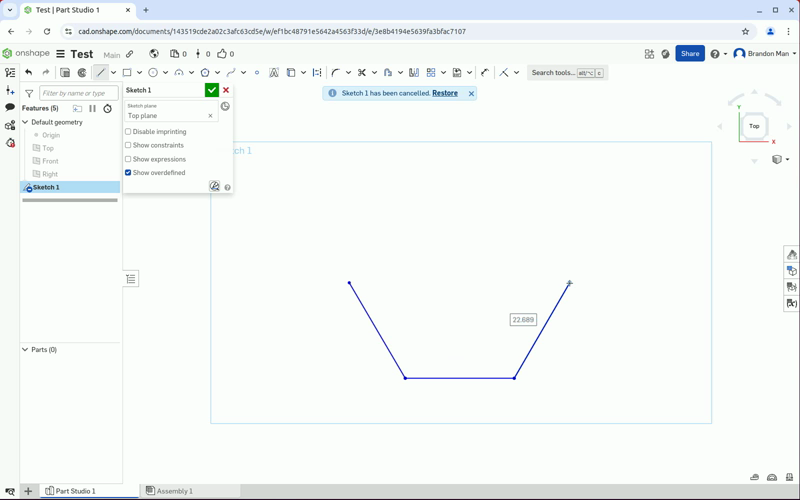
mouse_move(514, 187)
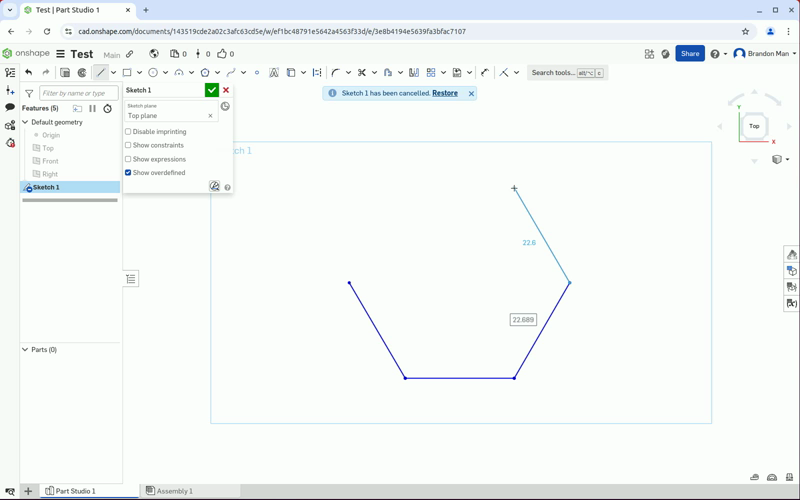
click(514, 187)
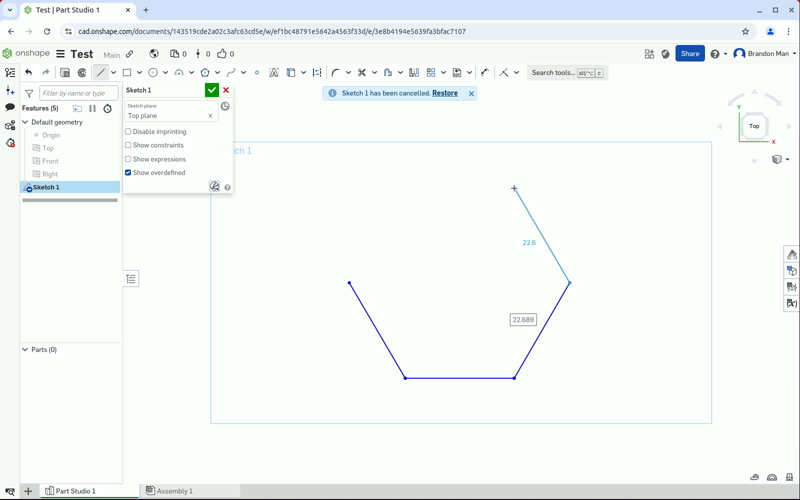
key_up(shift)
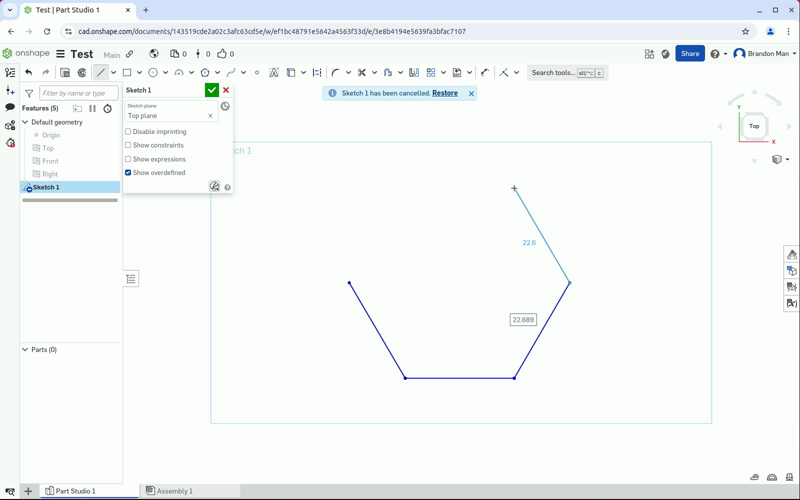
key_down(shift)
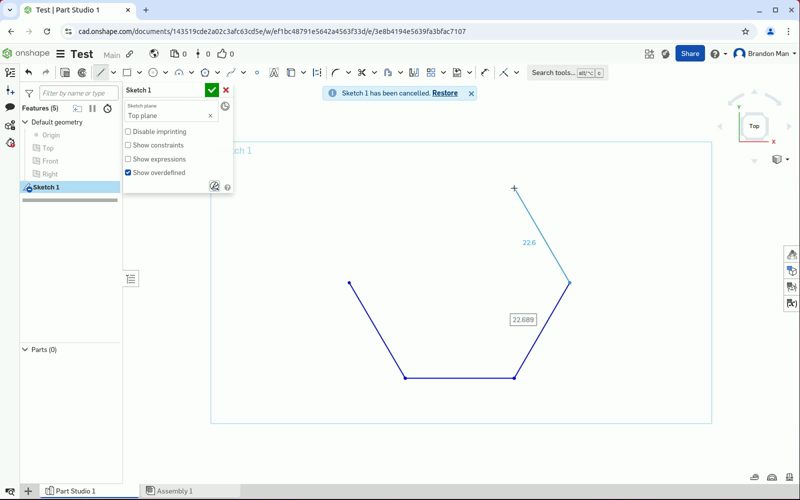
mouse_move(405, 187)
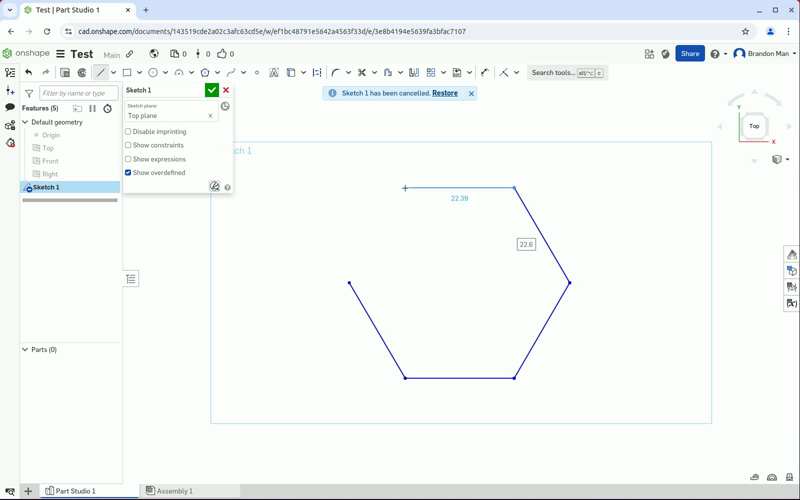
click(405, 187)
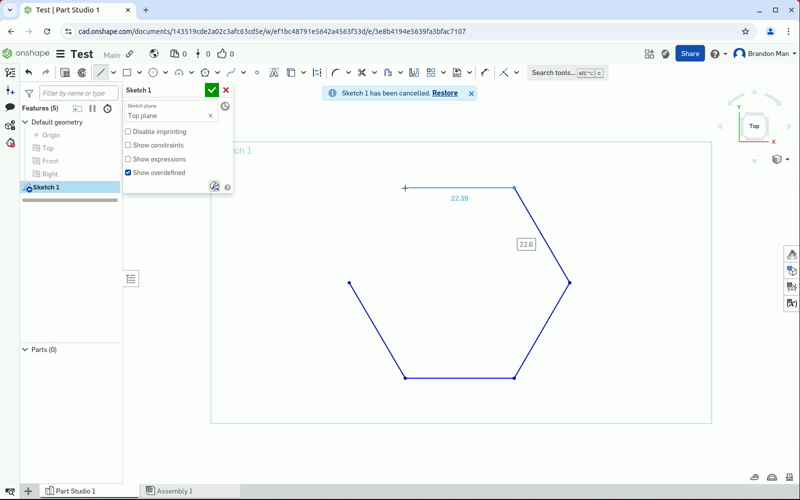
key_up(shift)
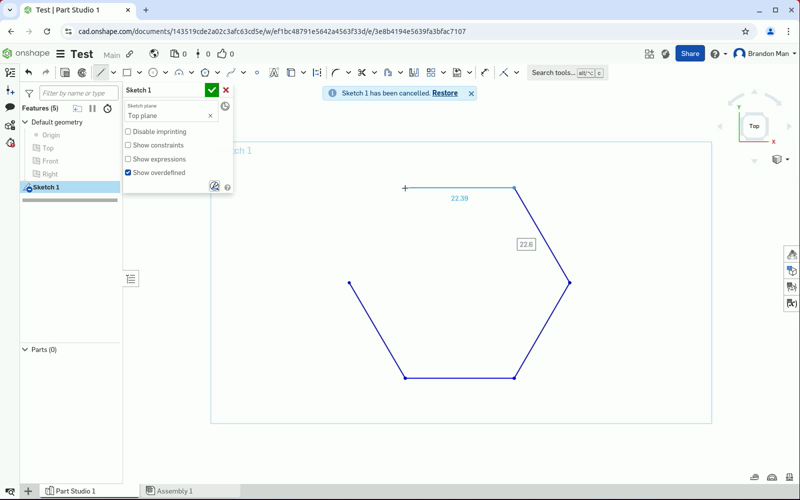
key_down(shift)
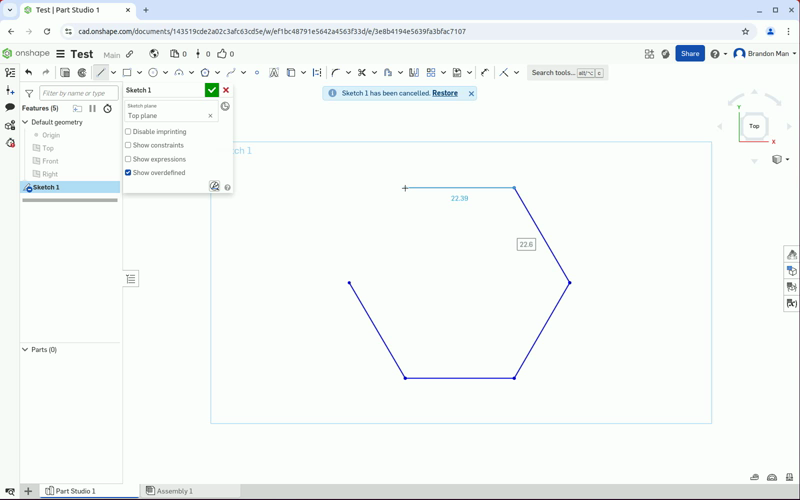
mouse_move(349, 282)
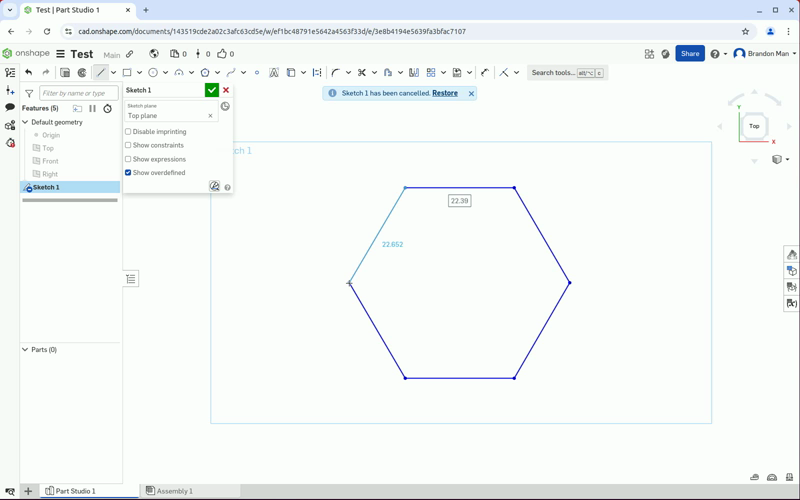
key_up(shift)
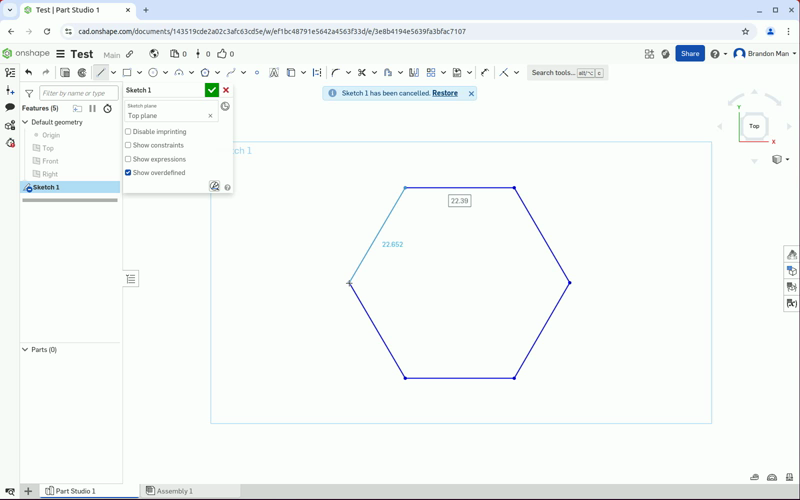
click(349, 282)
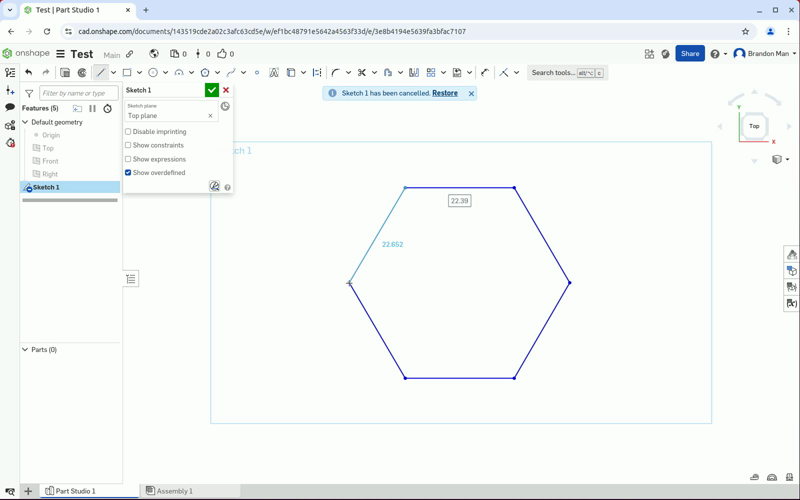
key(esc)
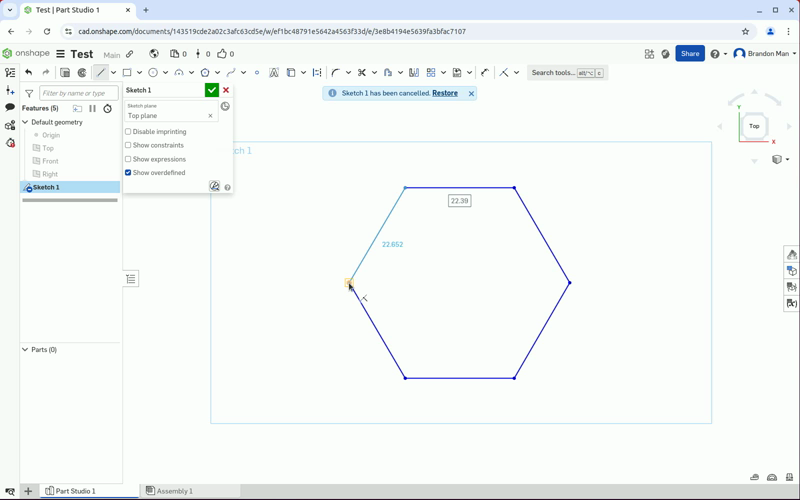
mouse_move(534, 286)
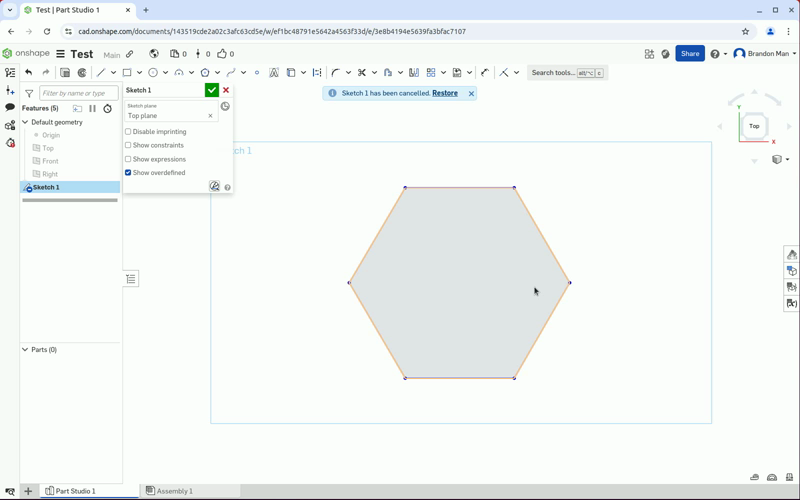
click(534, 286)
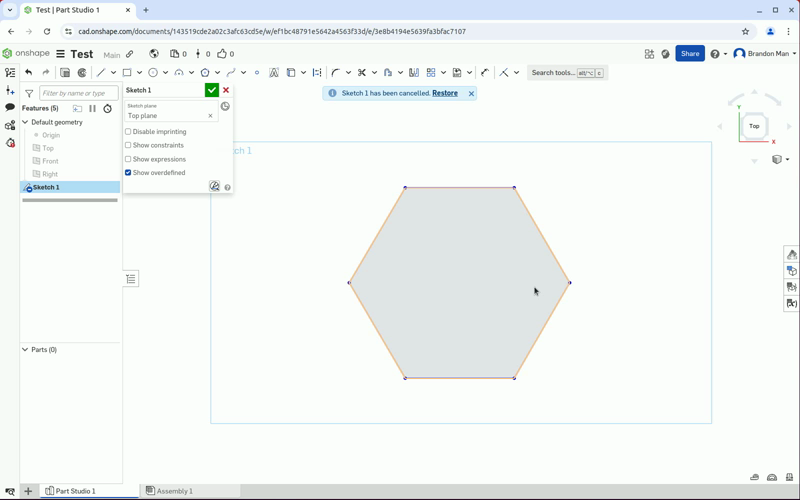
mouse_move(73, 352)
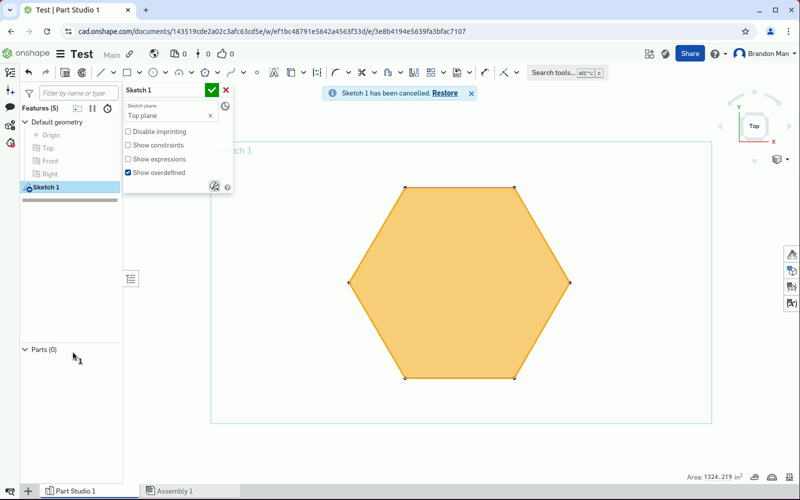
key(shift+y)
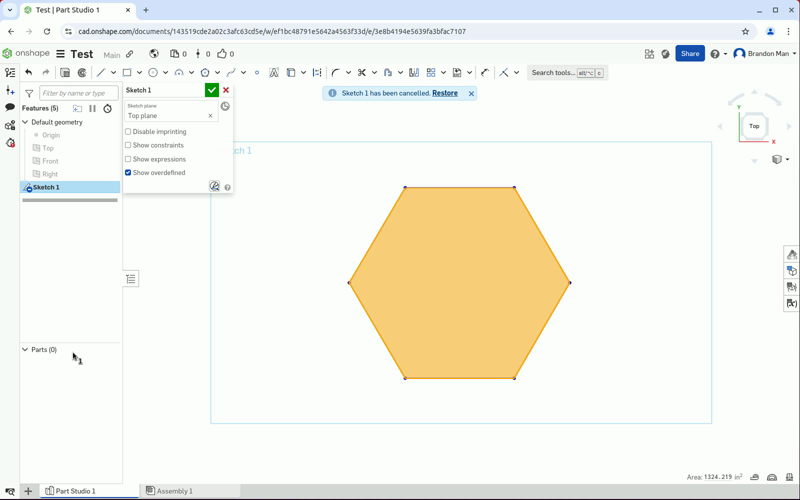
key(shift+e)
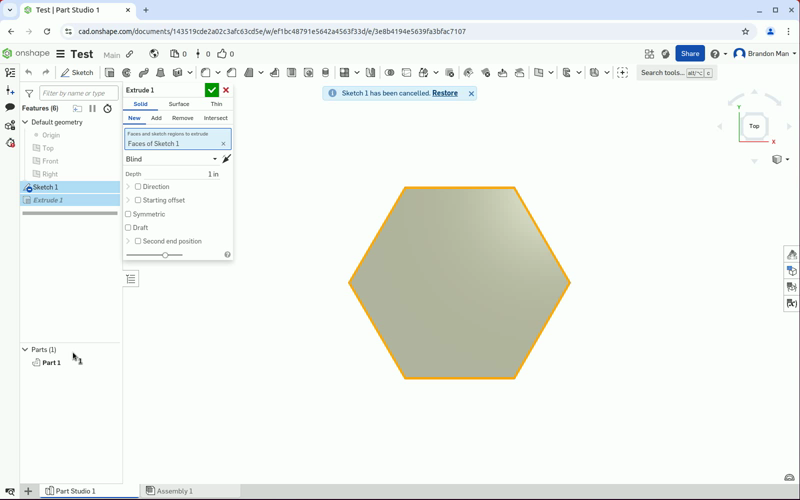
mouse_move(143, 106)
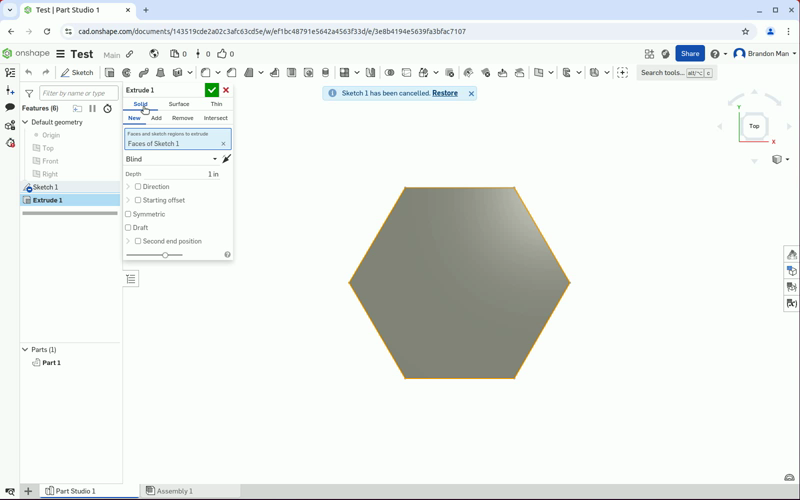
click(143, 106)
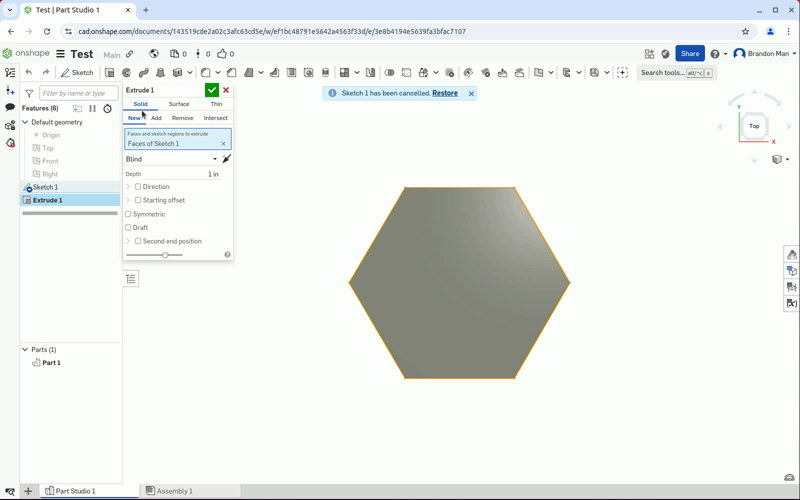
mouse_move(137, 120)
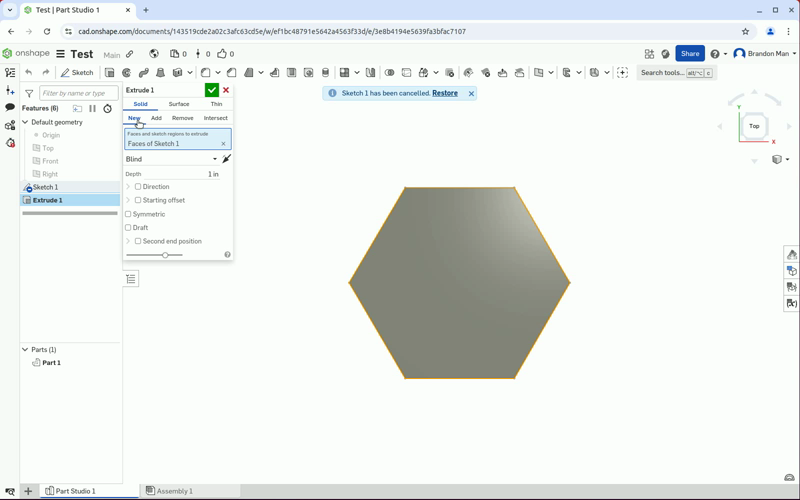
click(137, 120)
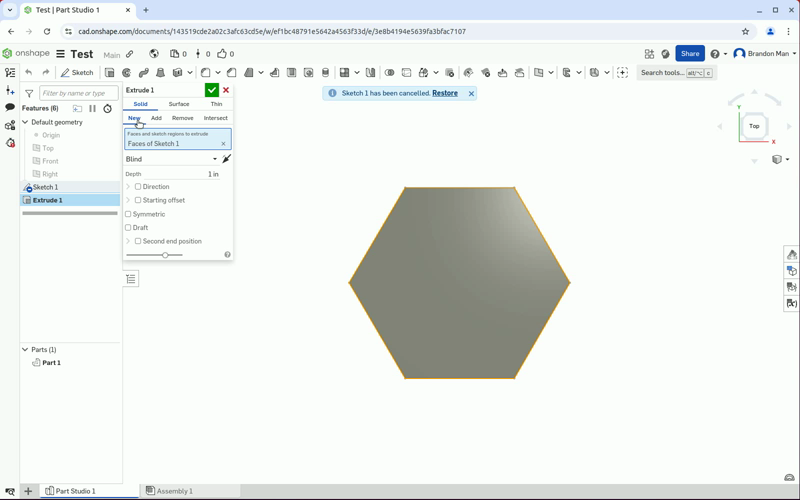
key(tab, 4)
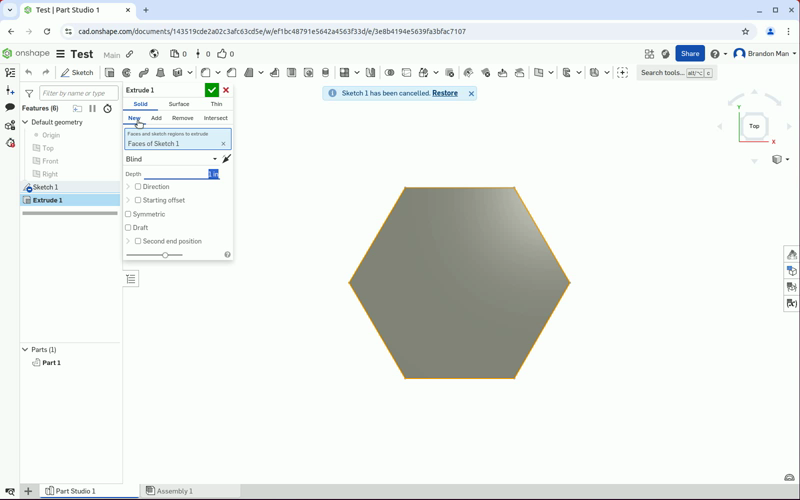
text(15.405)
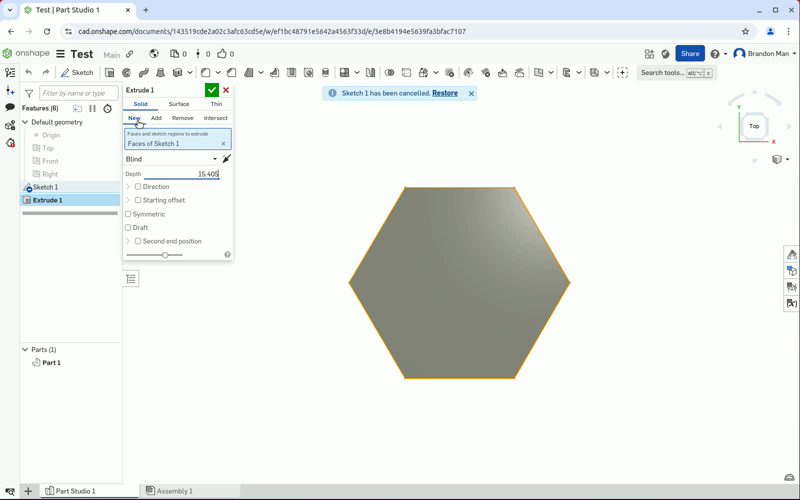
key(enter)
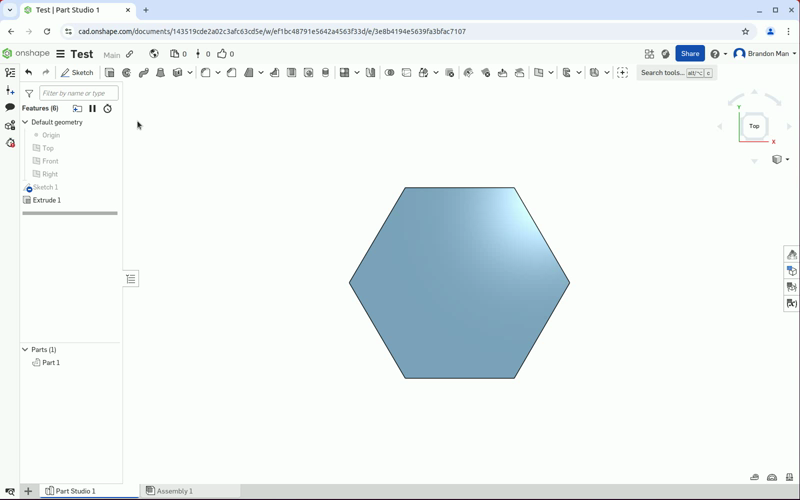
key(shift+h)
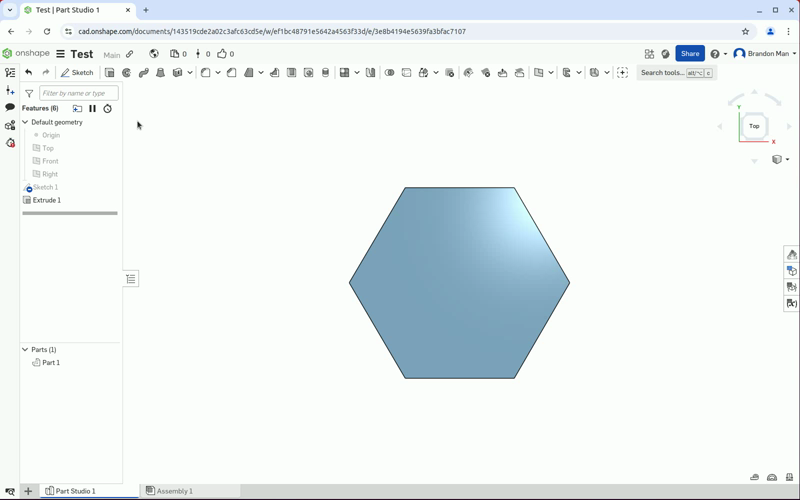
key(shift+h)
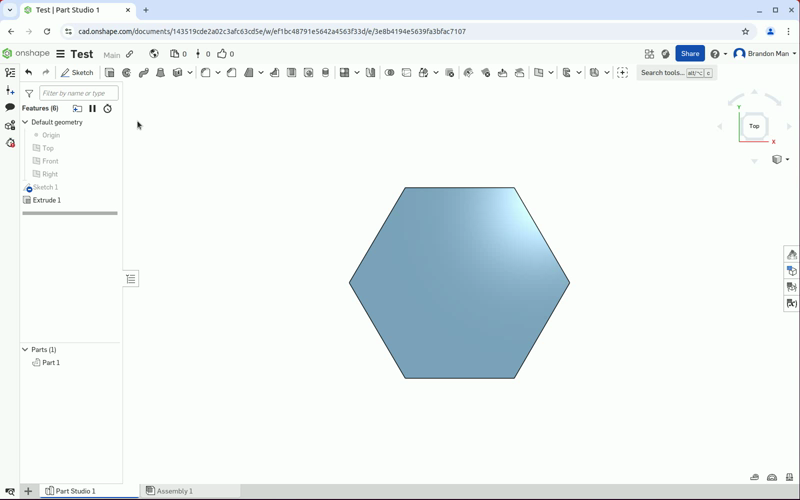
mouse_move(73, 189)
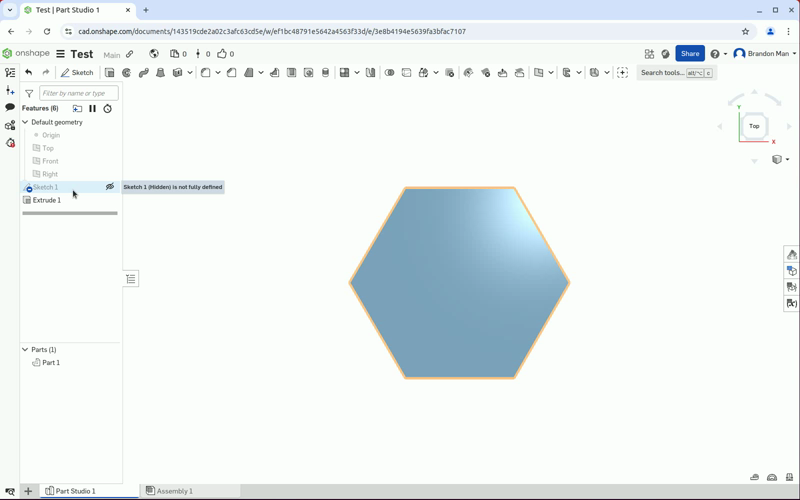
click(73, 189)
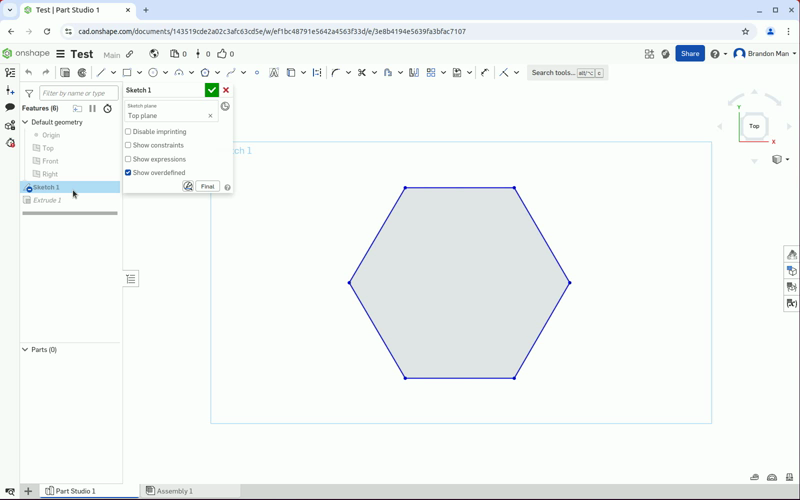
mouse_move(229, 92)
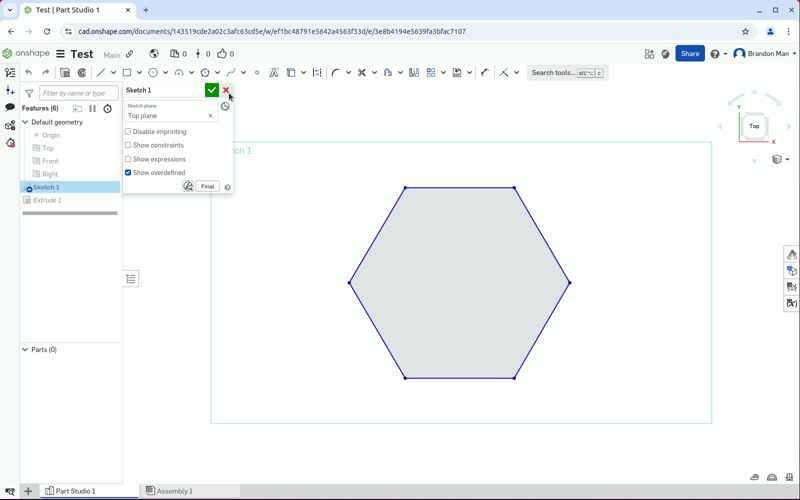
click(229, 92)
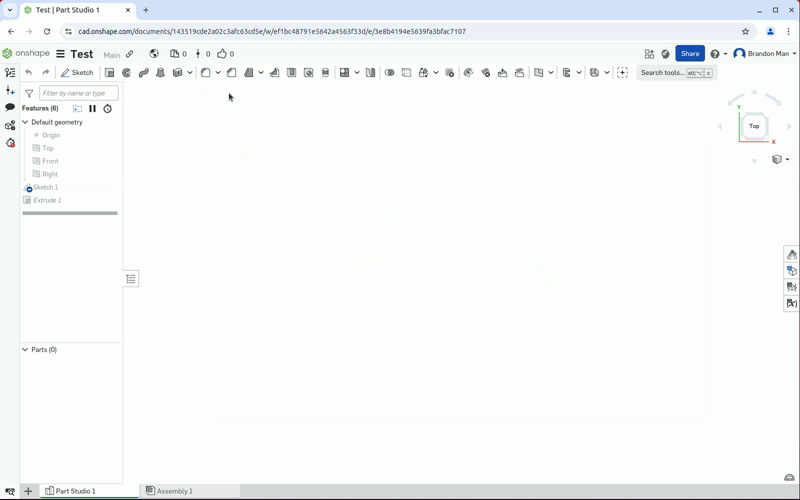
mouse_move(541, 75)
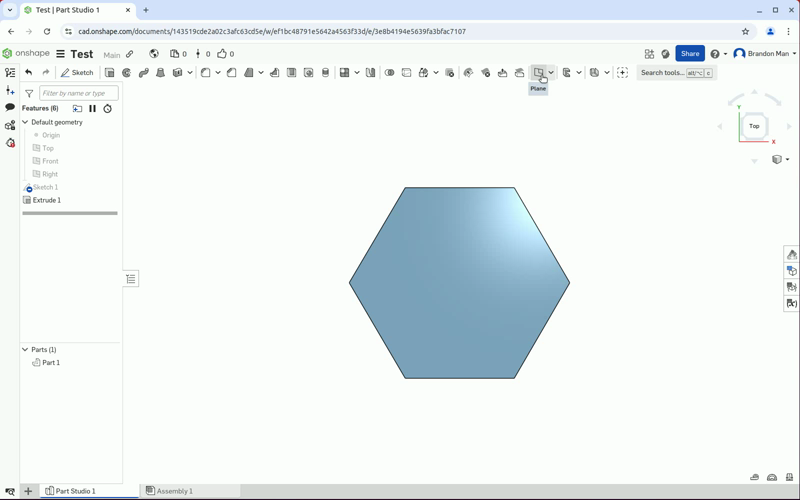
click(541, 75)
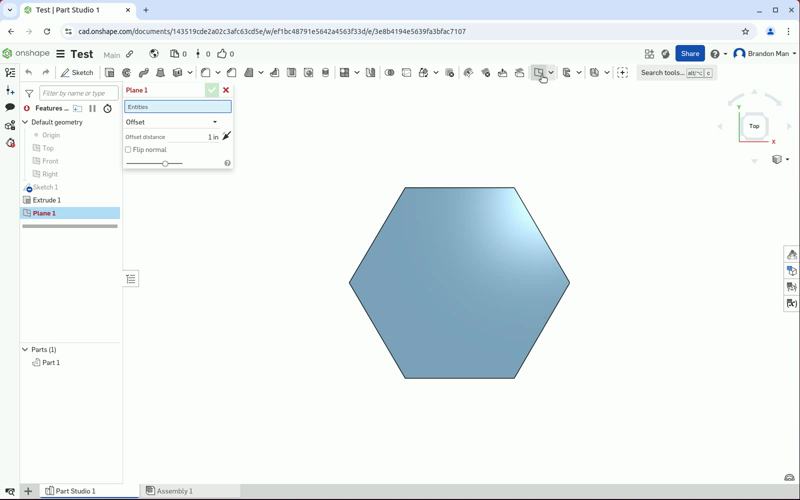
mouse_move(73, 150)
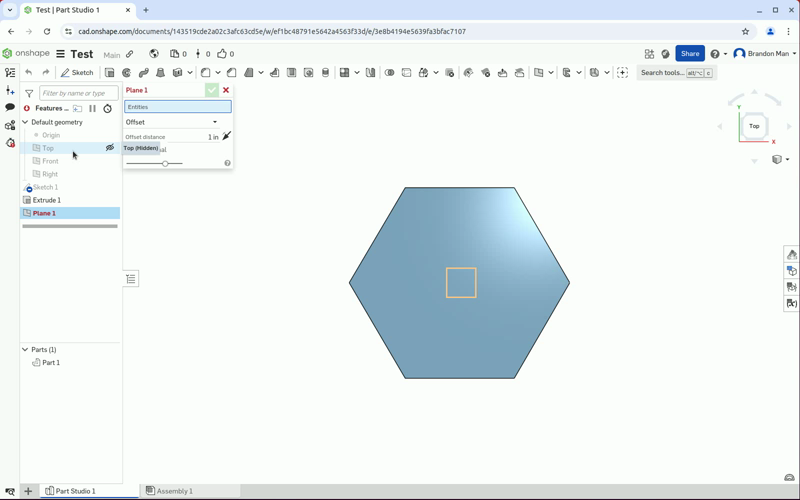
click(73, 150)
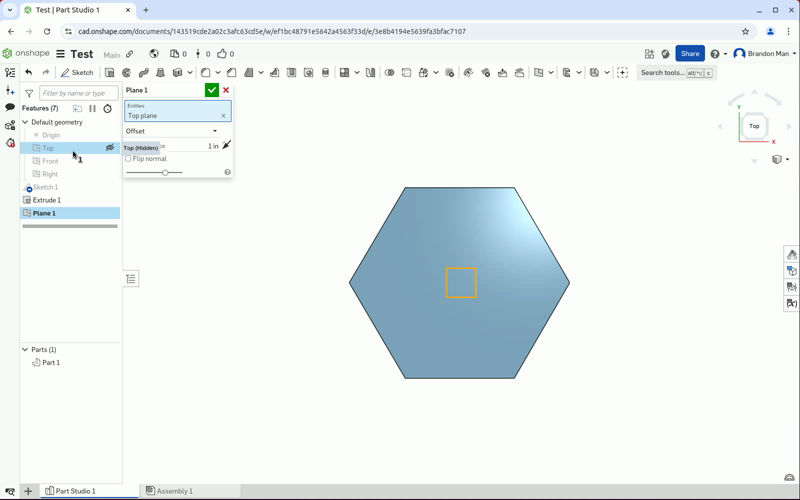
key(tab, 2)
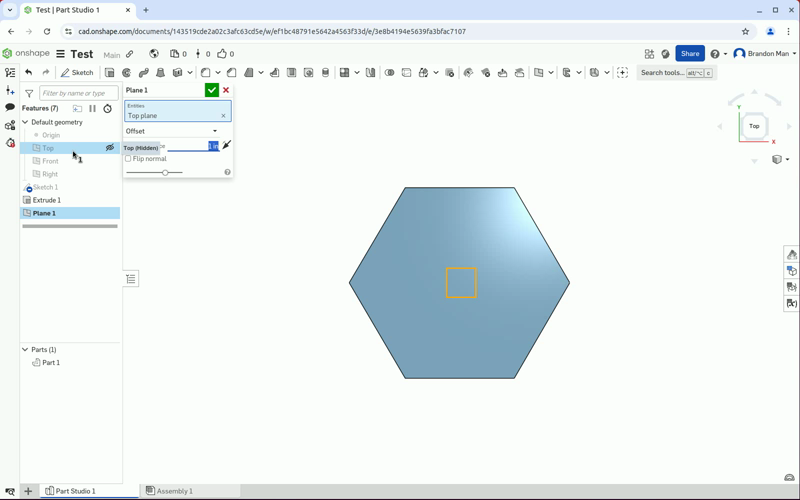
text(15.405)
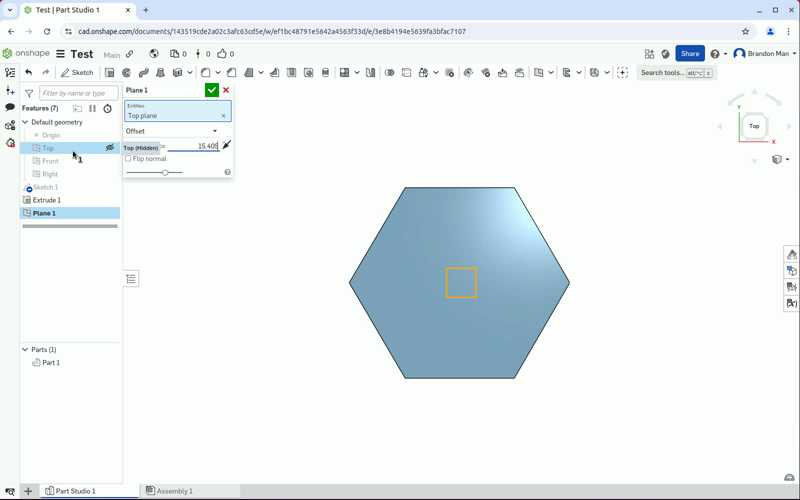
key(enter, 2)
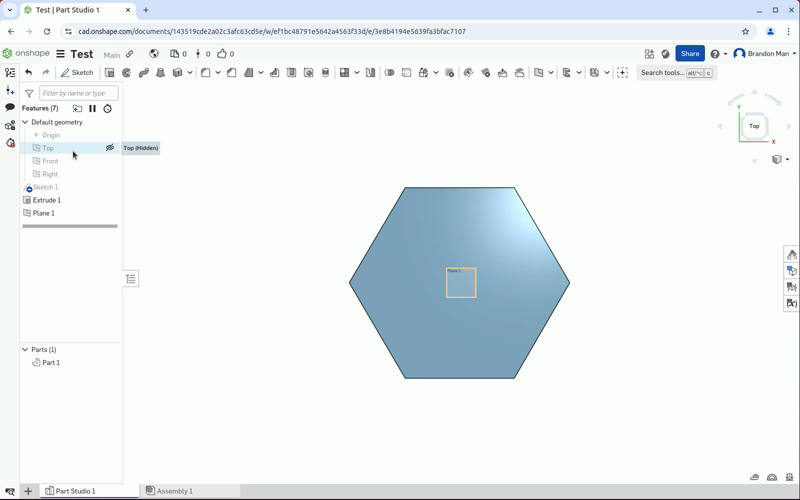
key(shift+s)
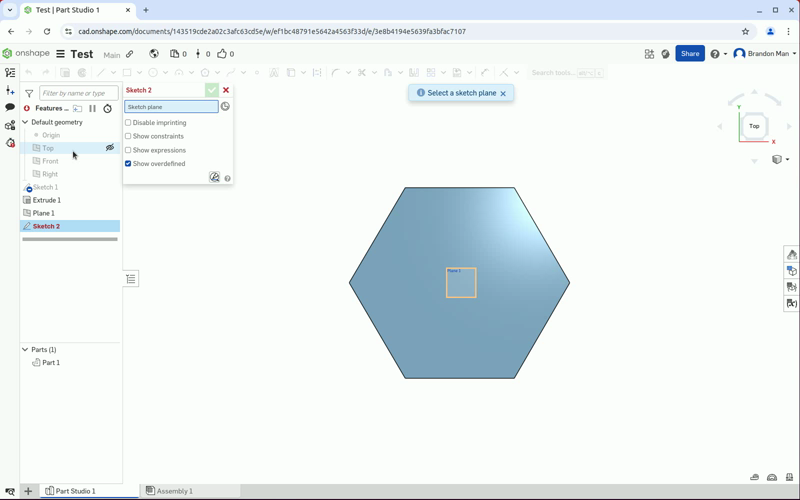
mouse_move(73, 215)
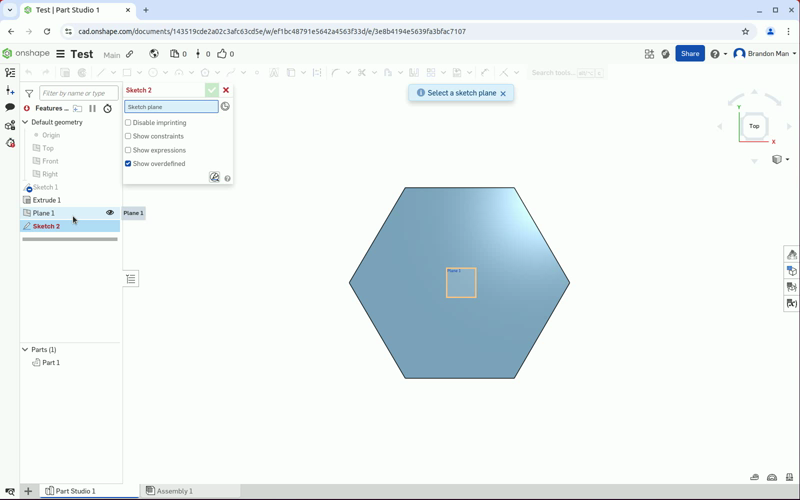
click(73, 215)
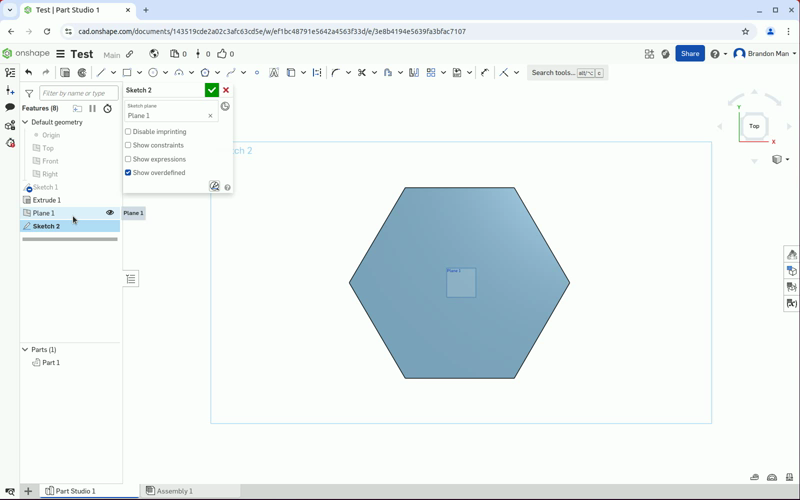
mouse_move(73, 352)
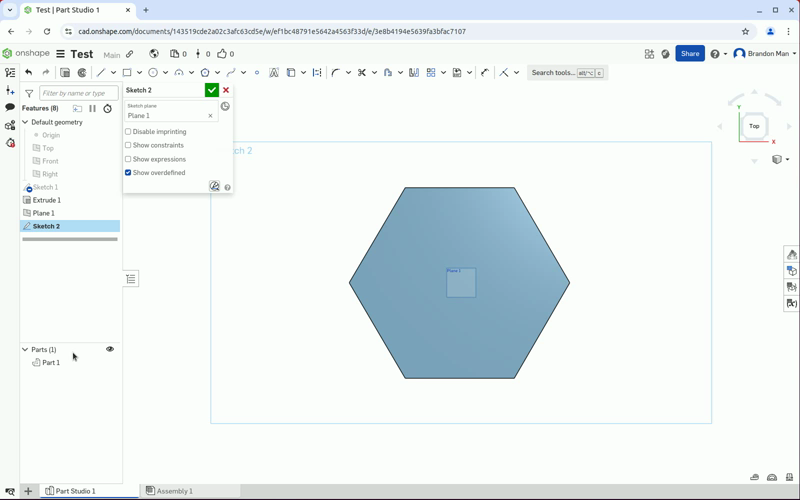
key(y)
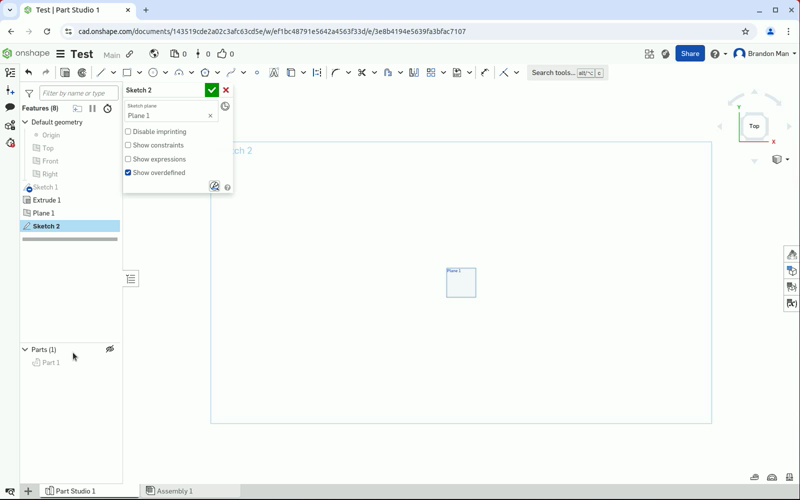
key(c)
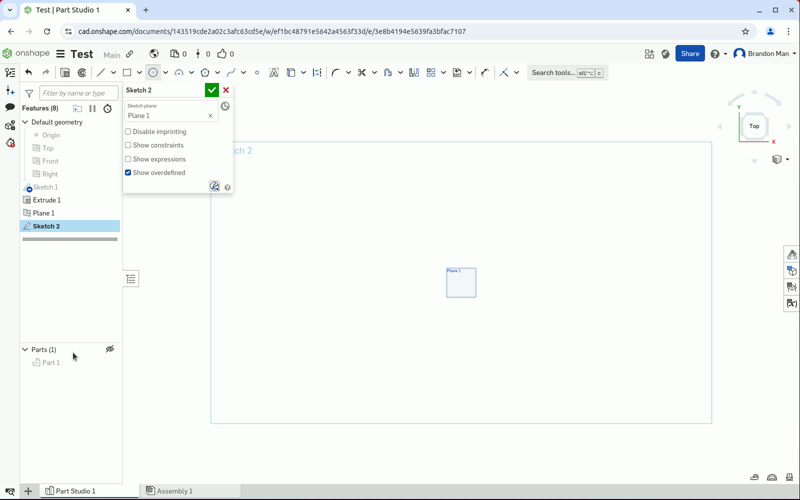
key_down(shift)
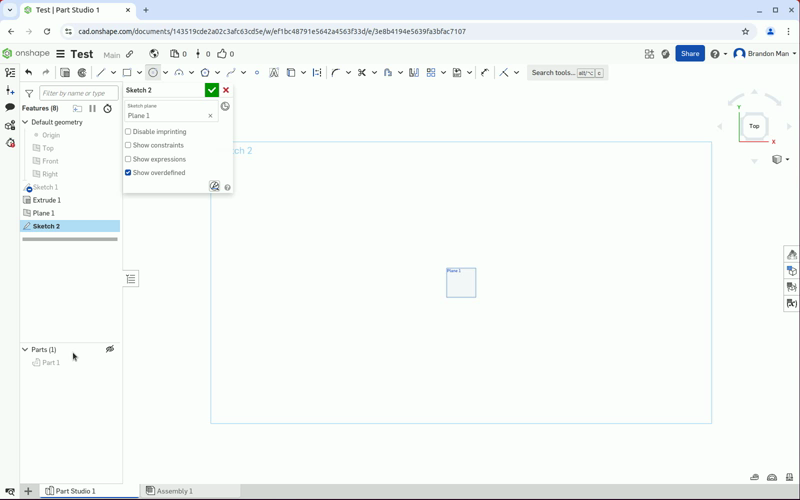
mouse_move(461, 282)
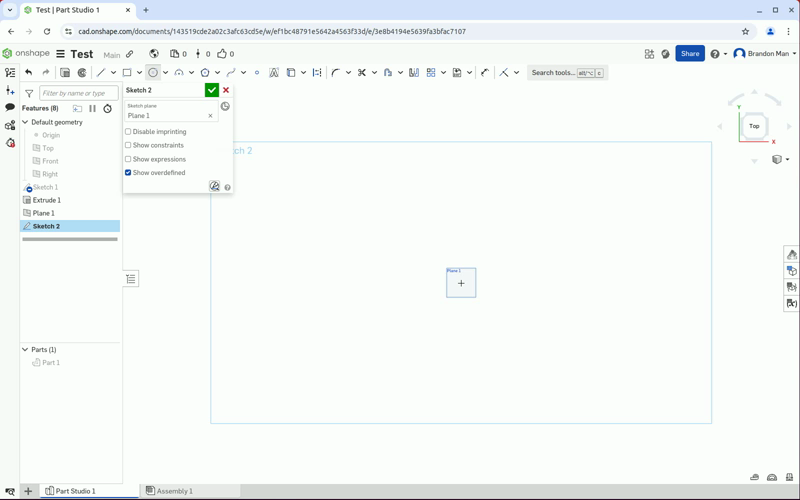
click(461, 282)
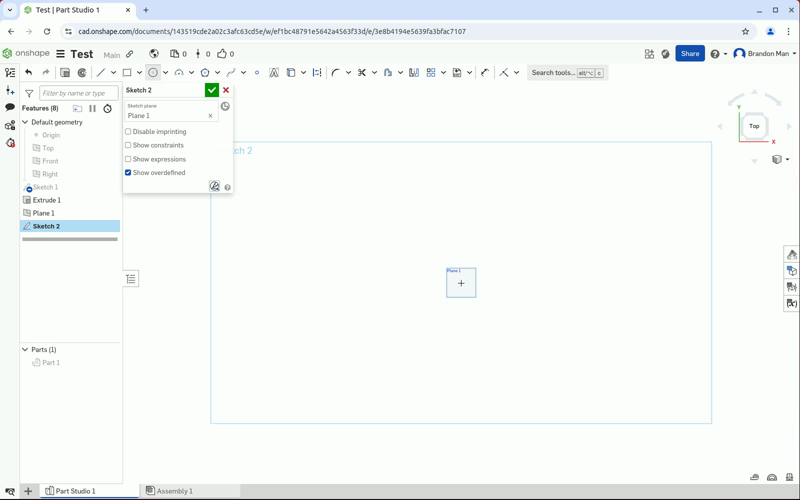
key_up(shift)
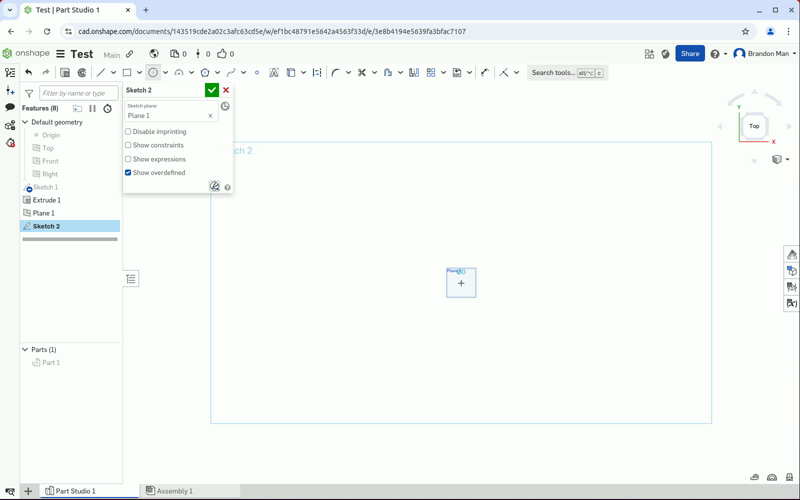
mouse_move(552, 282)
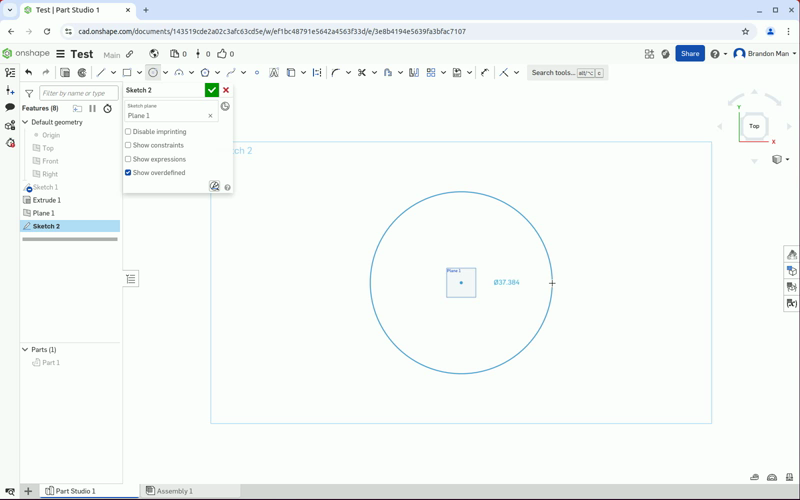
click(552, 282)
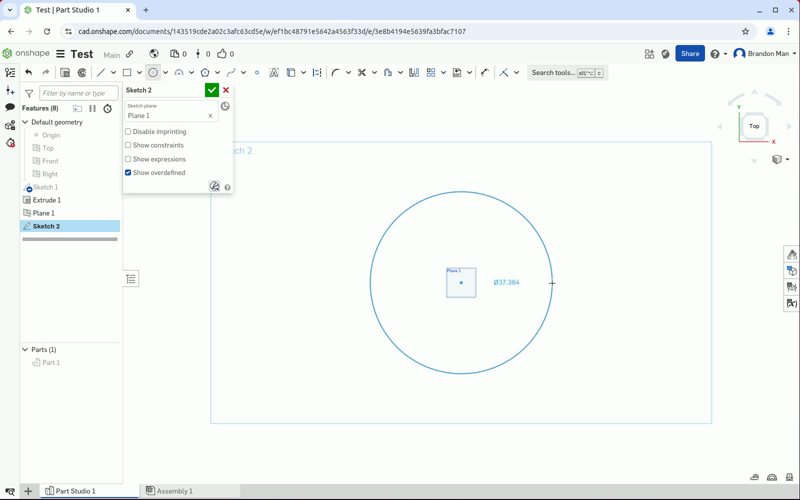
key(esc)
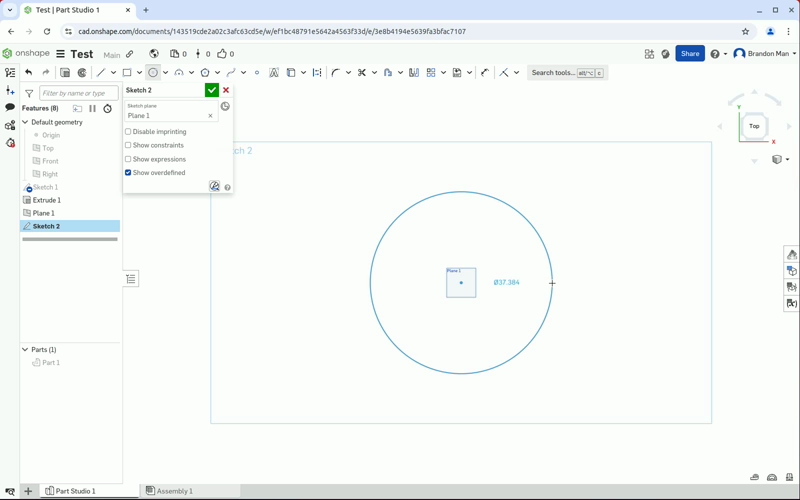
mouse_move(506, 274)
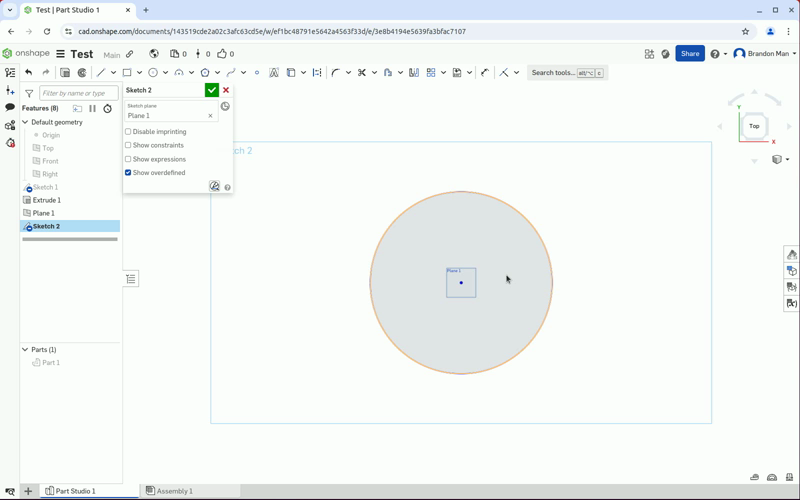
click(506, 274)
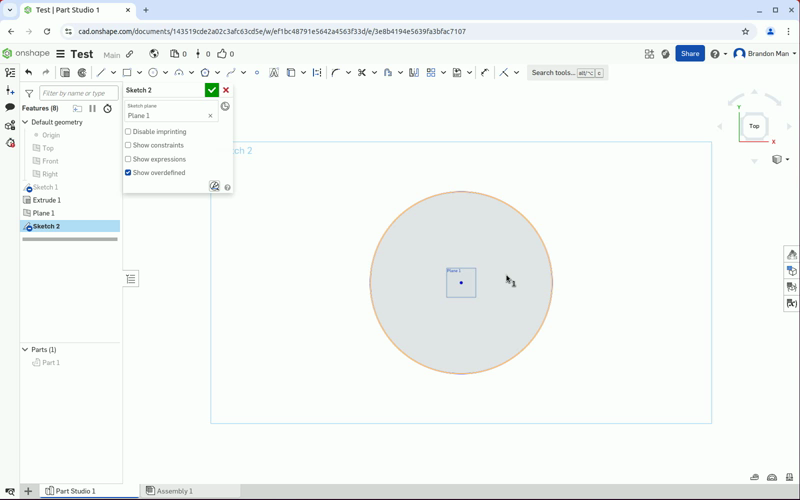
mouse_move(73, 352)
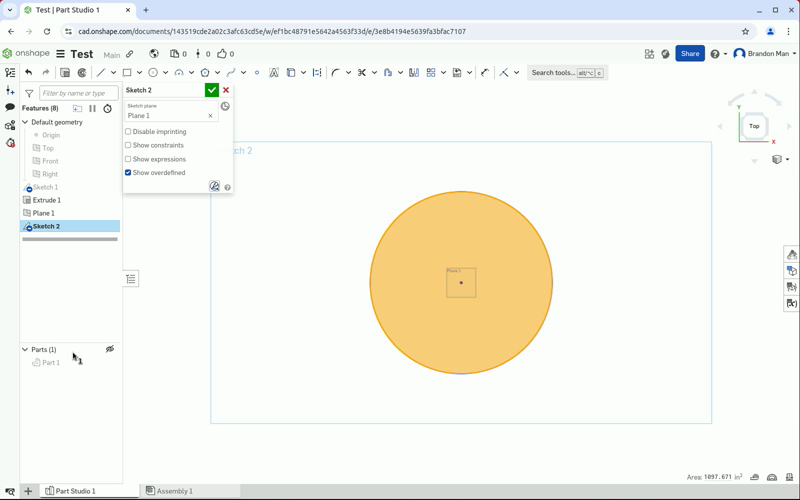
key(shift+y)
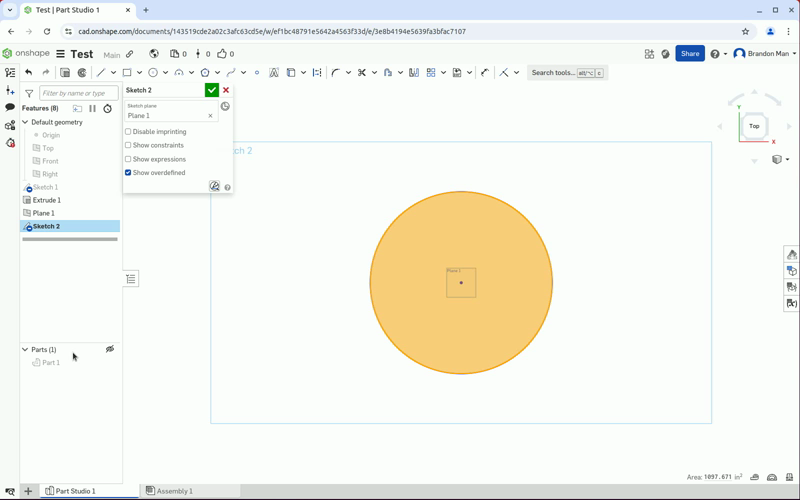
key(shift+e)
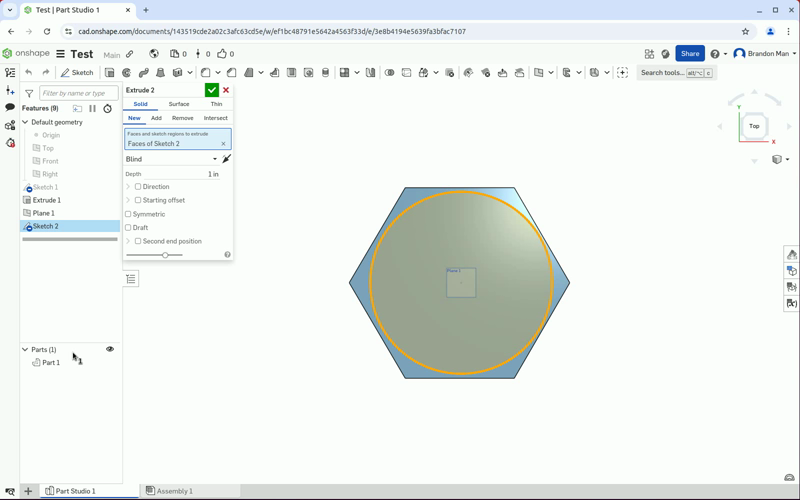
mouse_move(143, 106)
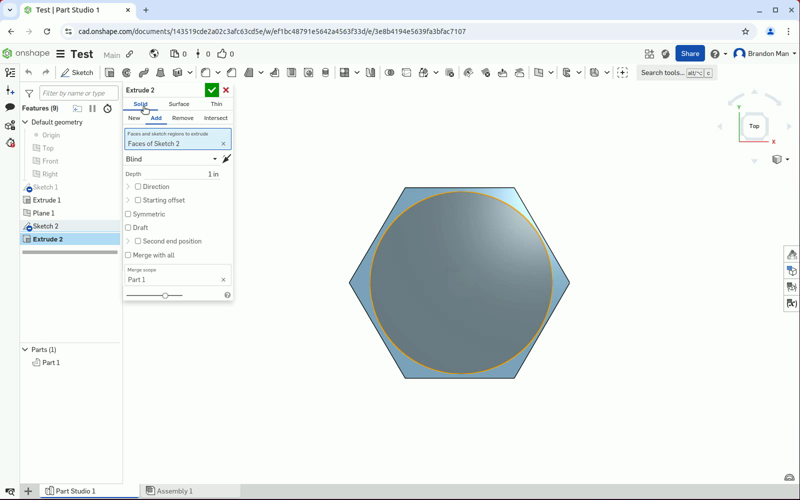
click(143, 106)
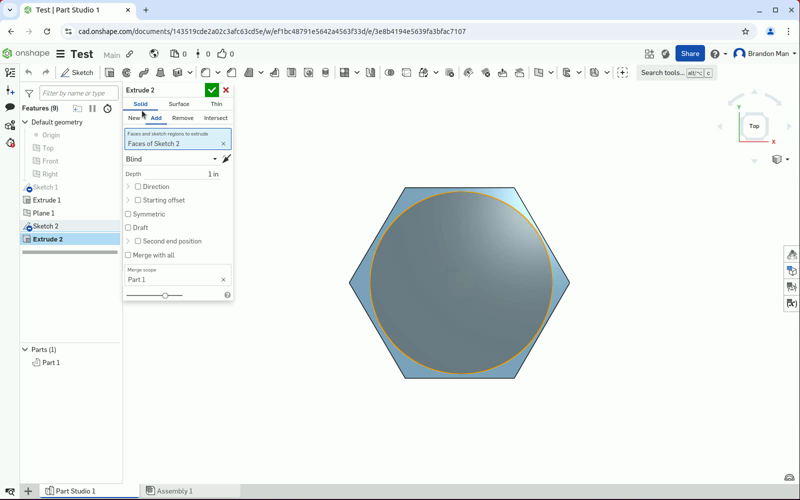
mouse_move(137, 120)
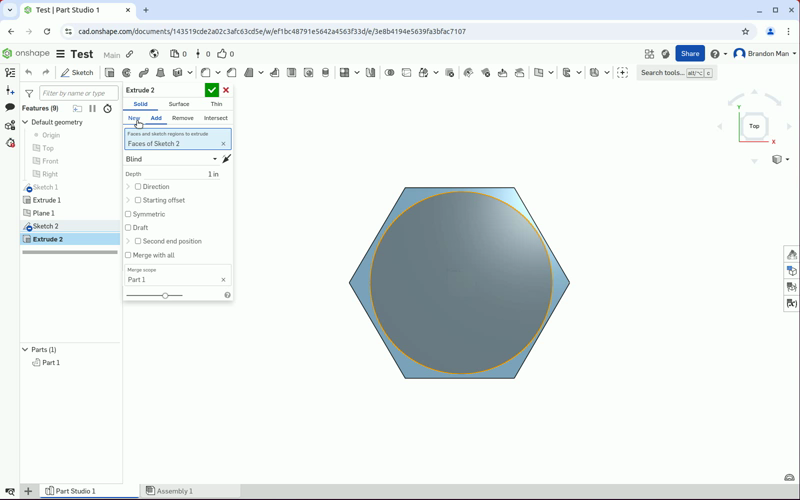
click(137, 120)
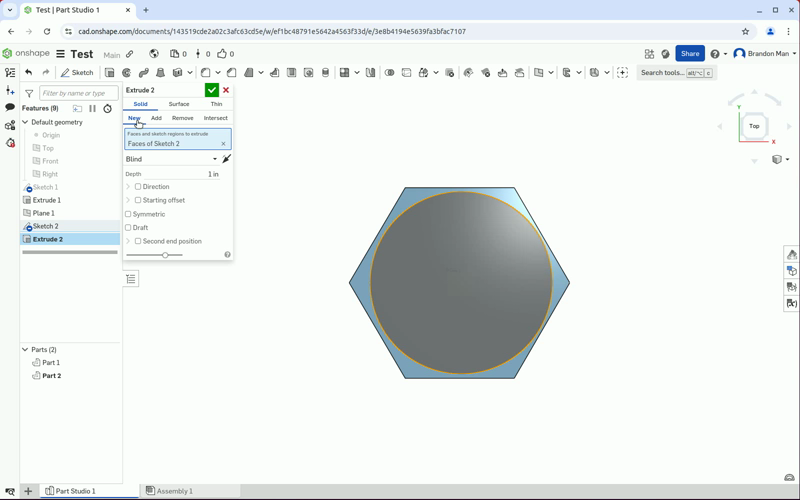
key(tab, 4)
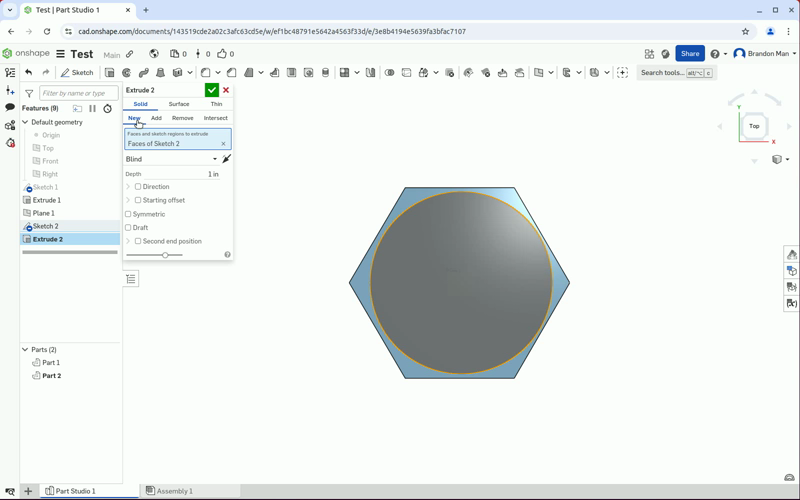
text(7.703)
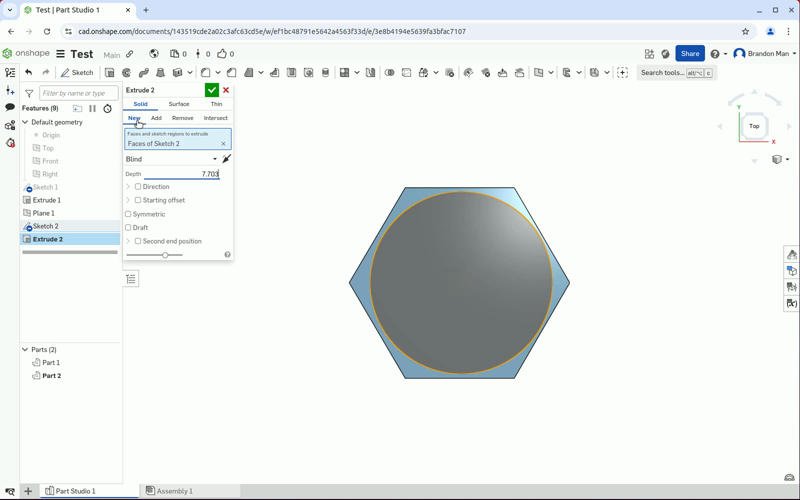
key(enter)
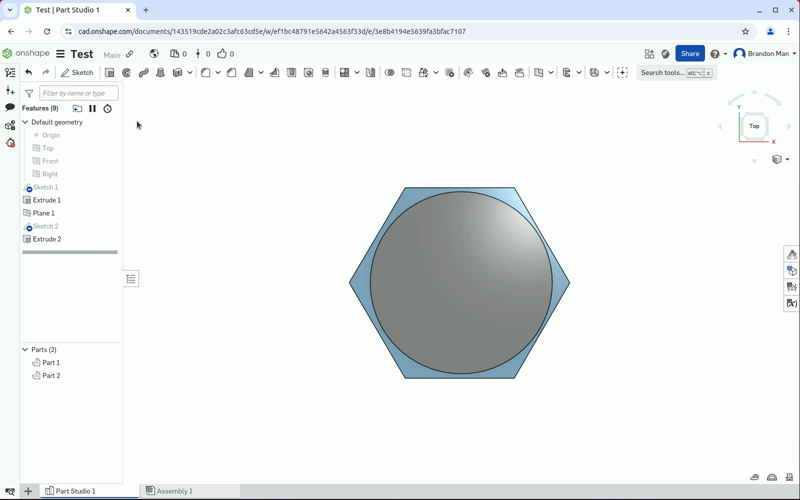
key(shift+h)
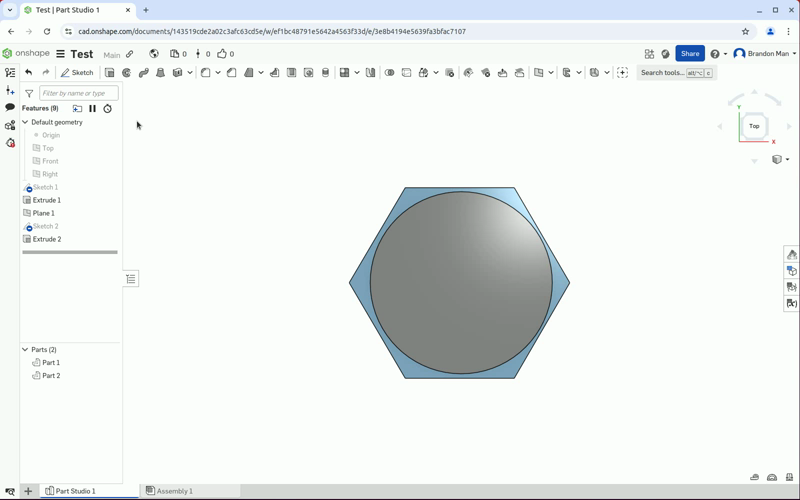
key(shift+h)
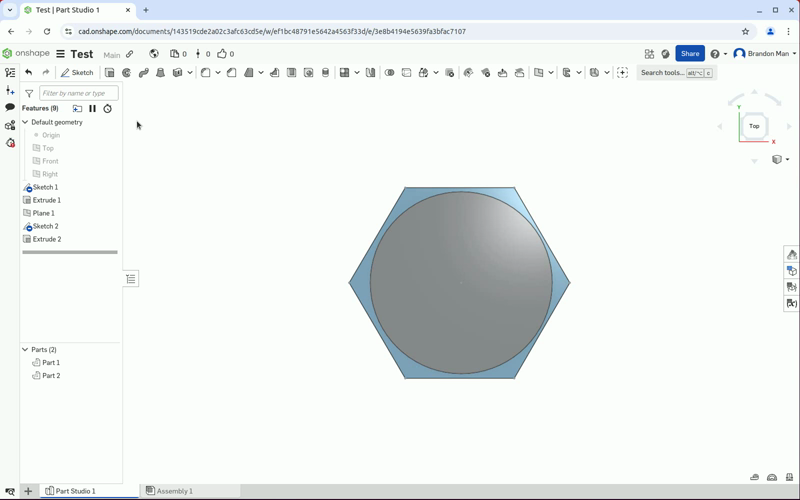
key(shift+7)
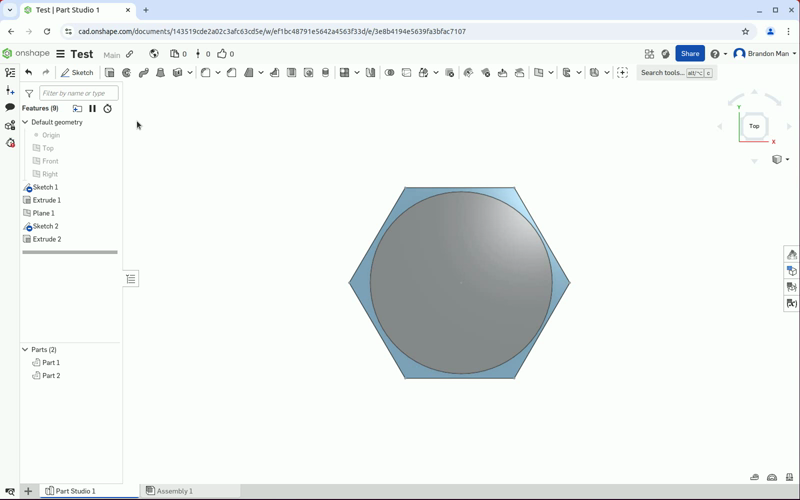
key(up, 3)
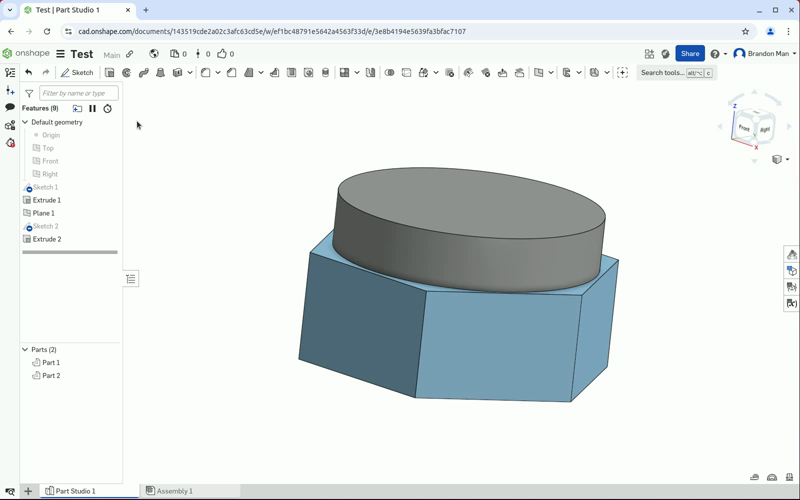
key(left, 3)
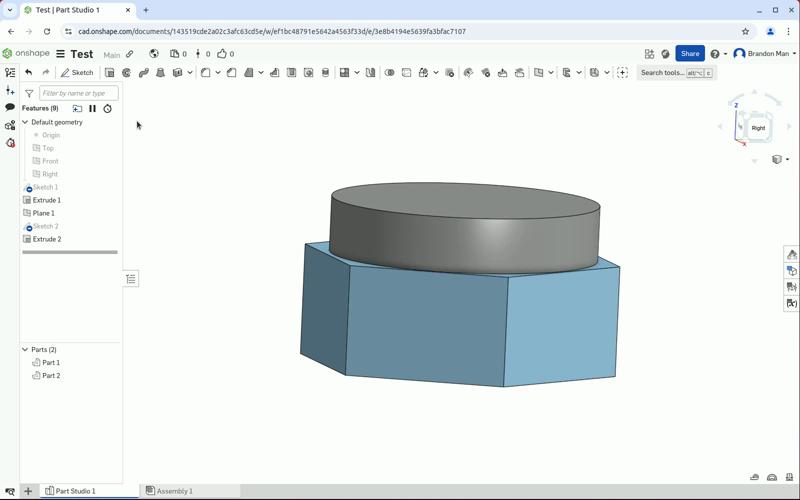
key(right, 3)
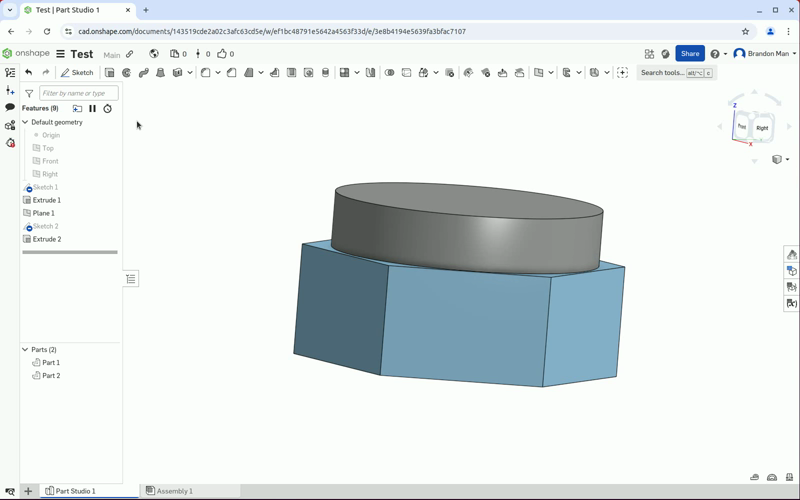
key(down, 3)
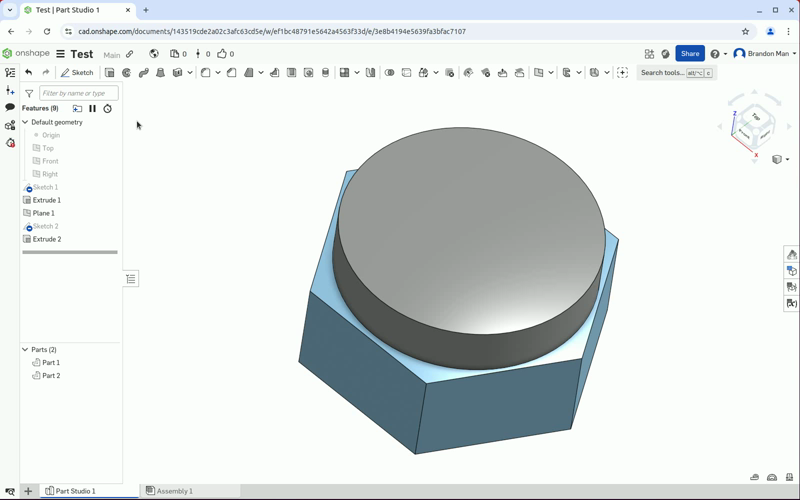
mouse_move(73, 189)
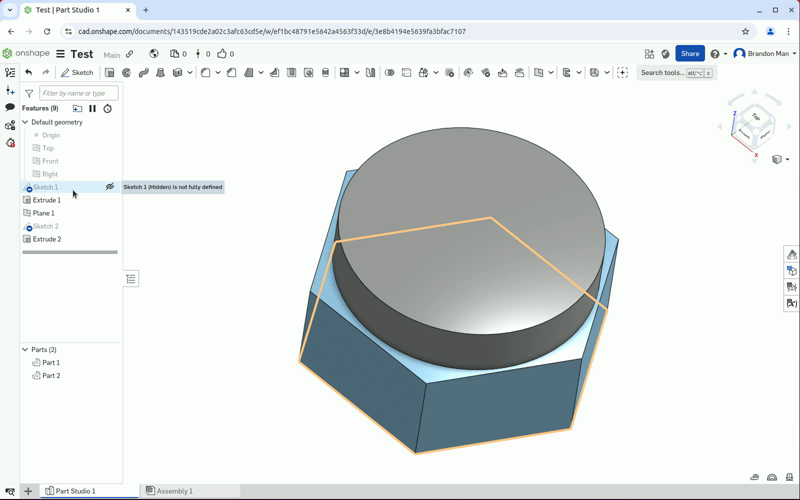
click(73, 189)